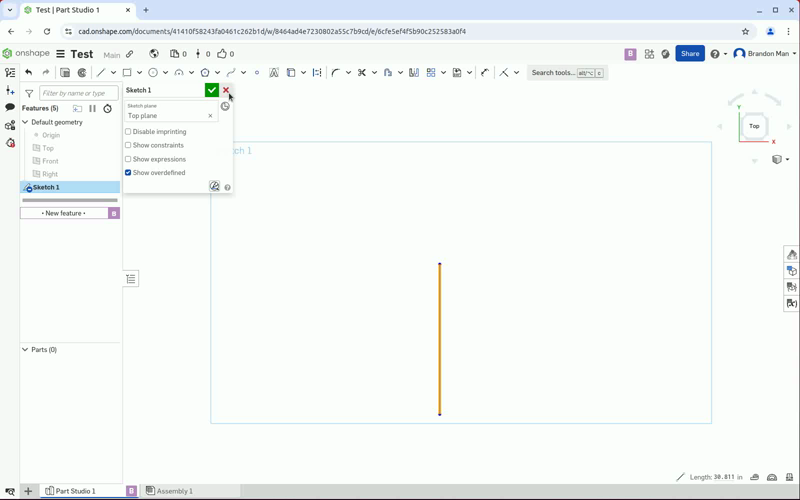
key(shift+h)
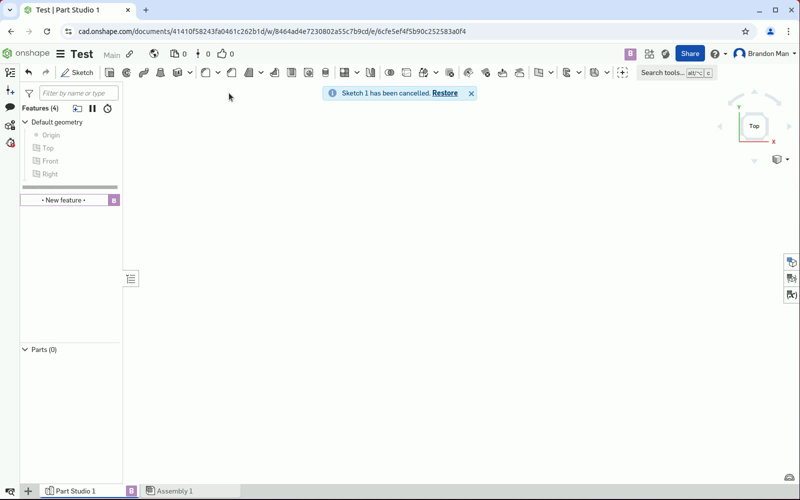
mouse_move(73, 352)
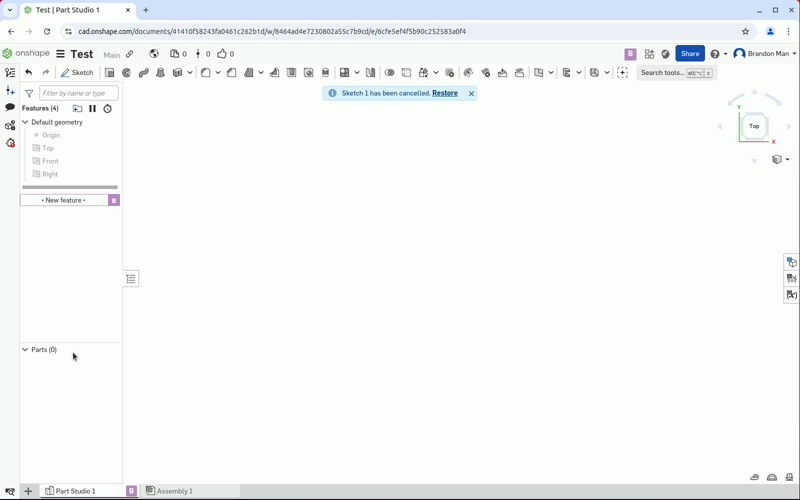
key(y)
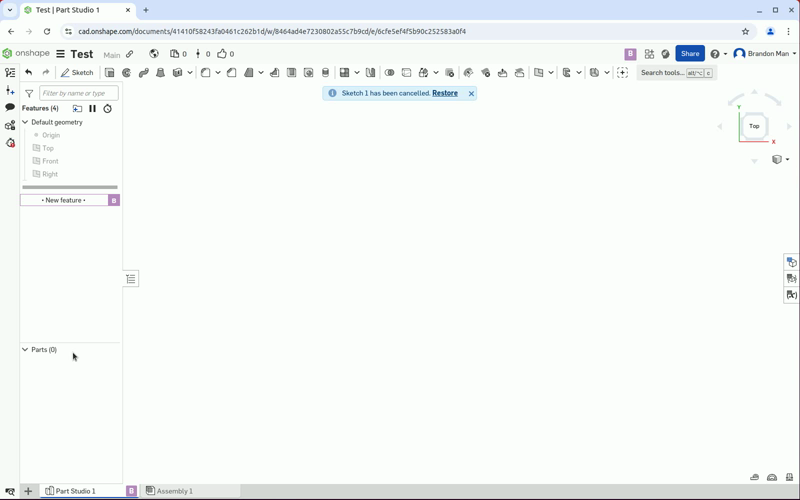
key(shift+p)
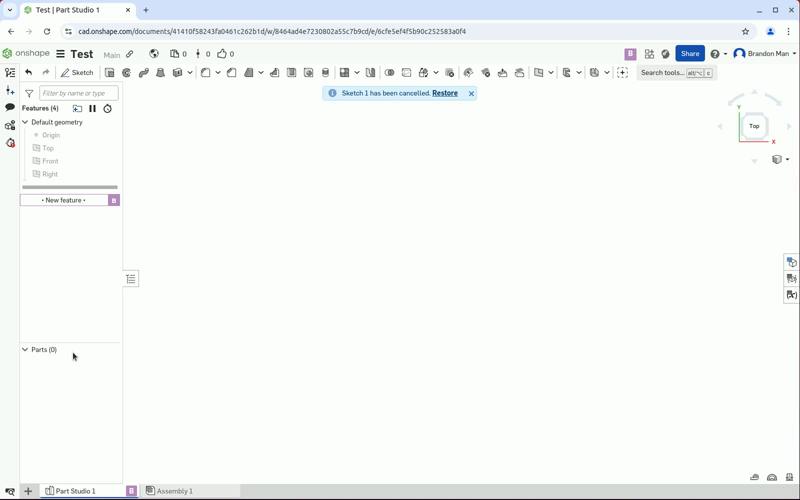
key(space)
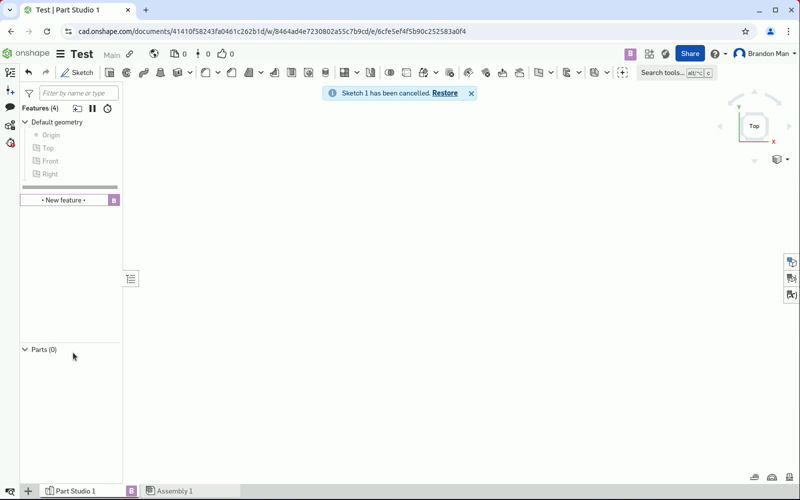
key_down(shift)
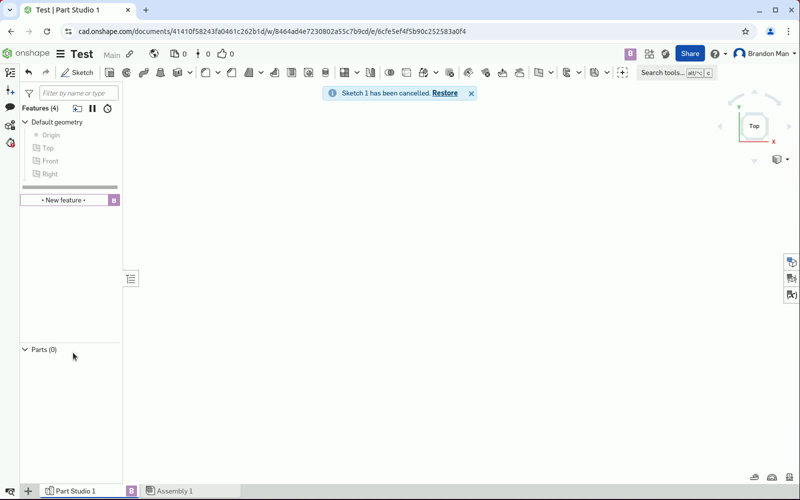
key(up)
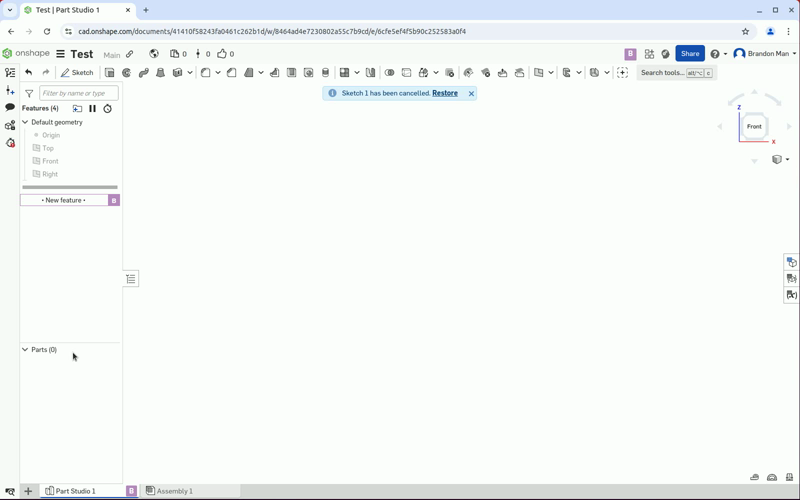
key_up(shift)
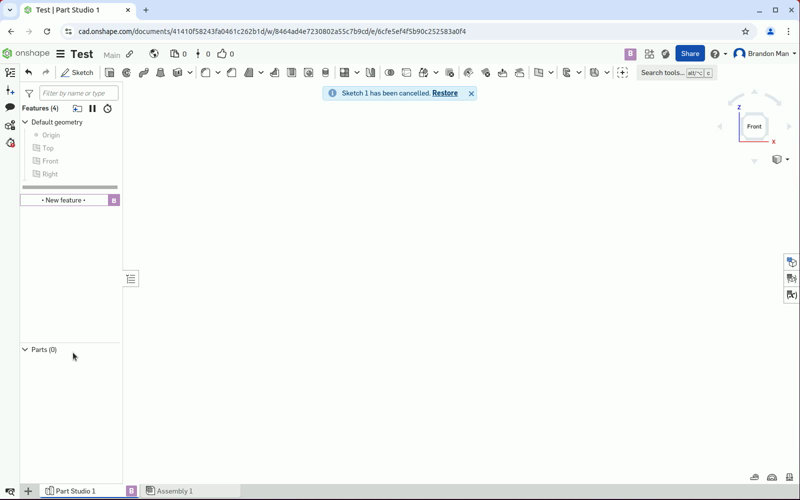
mouse_move(73, 352)
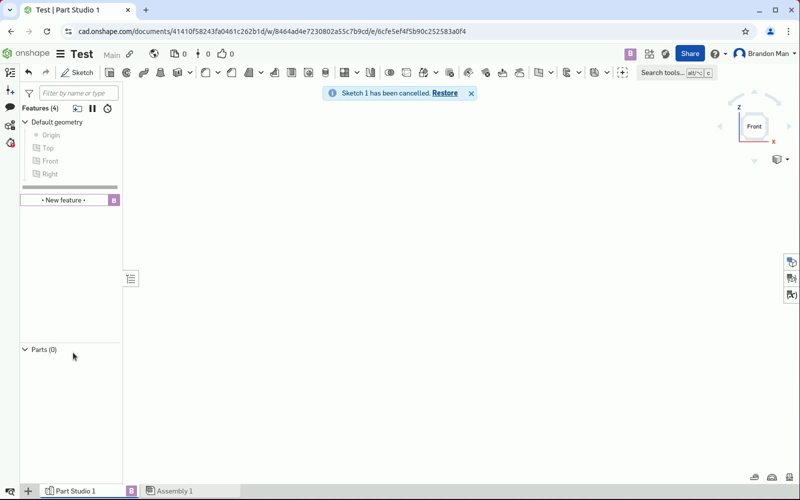
key(shift+y)
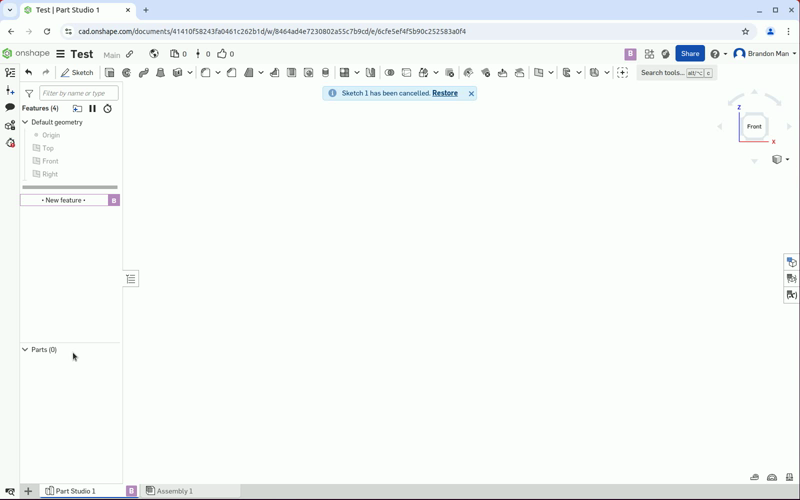
key(shift+s)
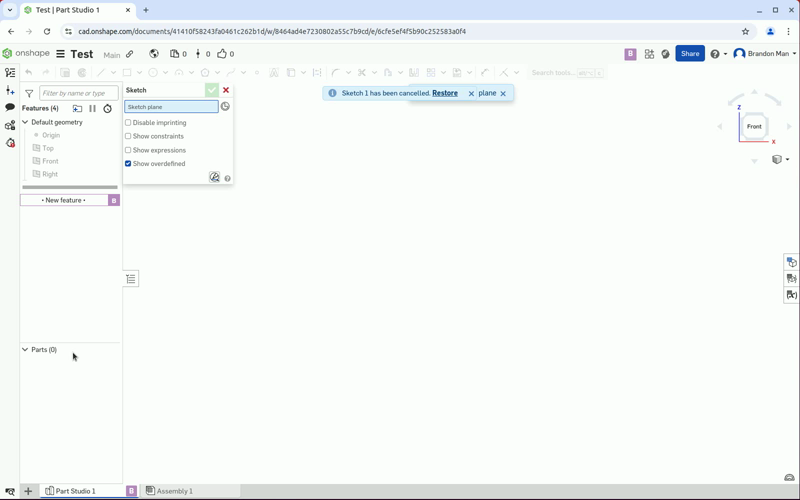
mouse_move(73, 163)
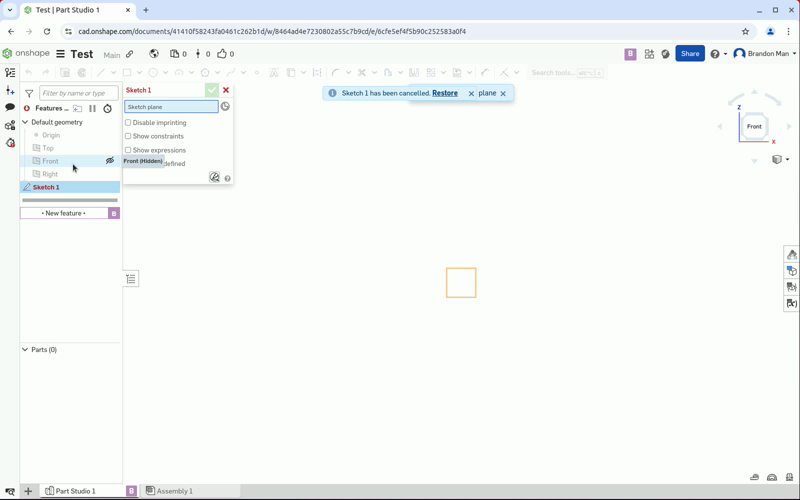
click(73, 163)
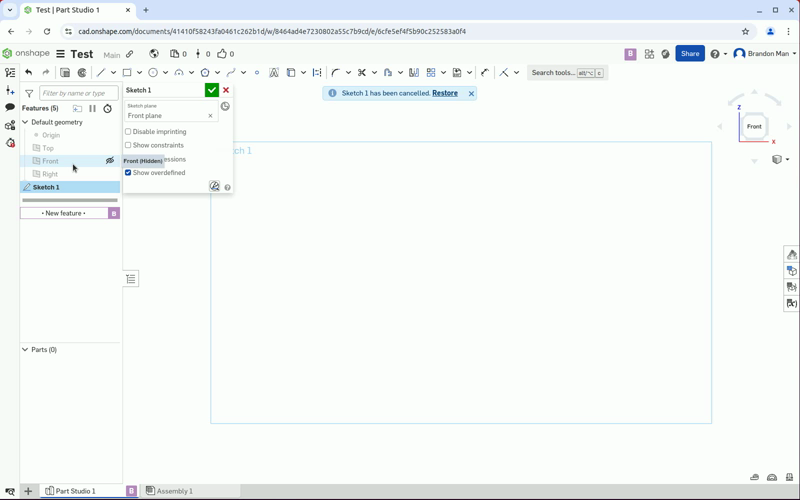
mouse_move(73, 352)
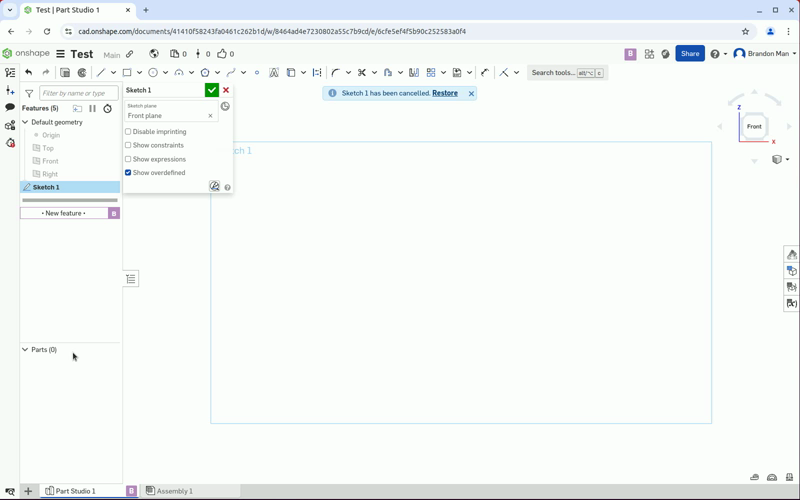
key(y)
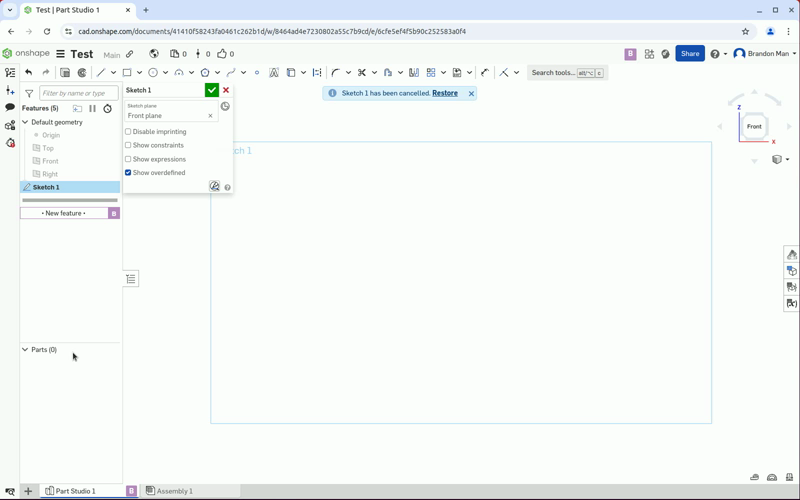
key(l)
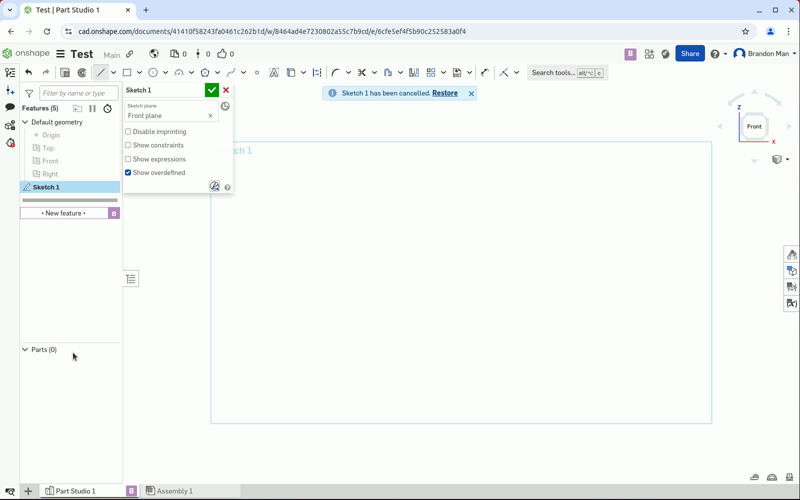
key_down(shift)
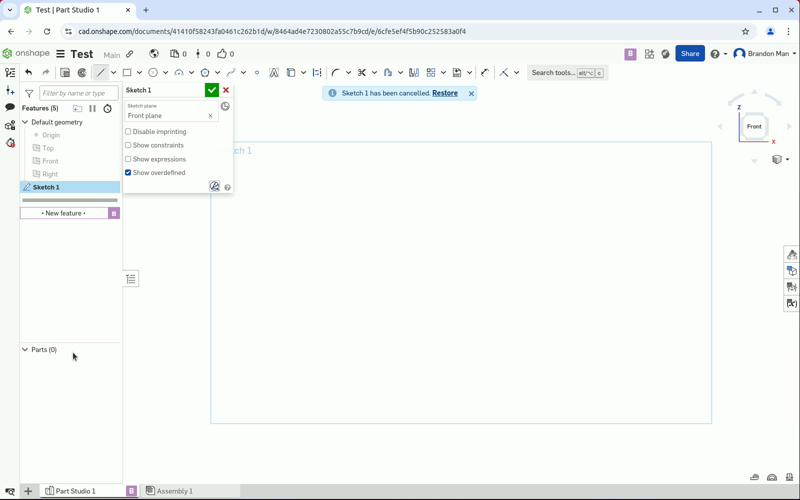
mouse_move(380, 343)
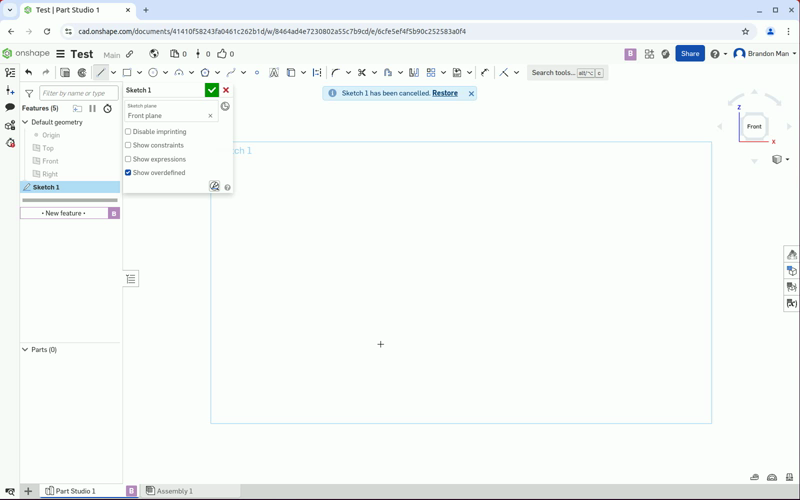
click(380, 343)
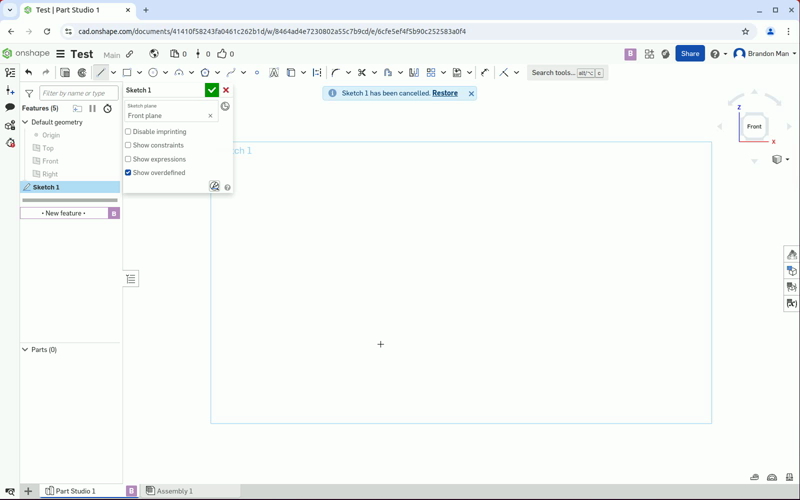
key_up(shift)
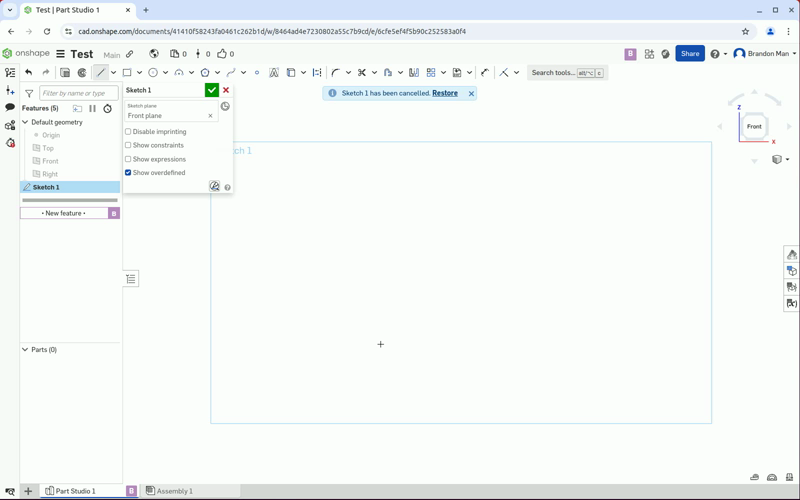
key_down(shift)
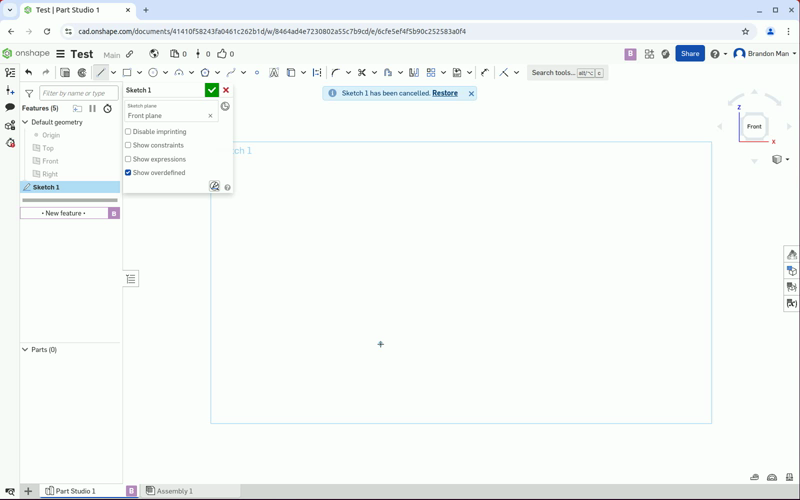
mouse_move(572, 343)
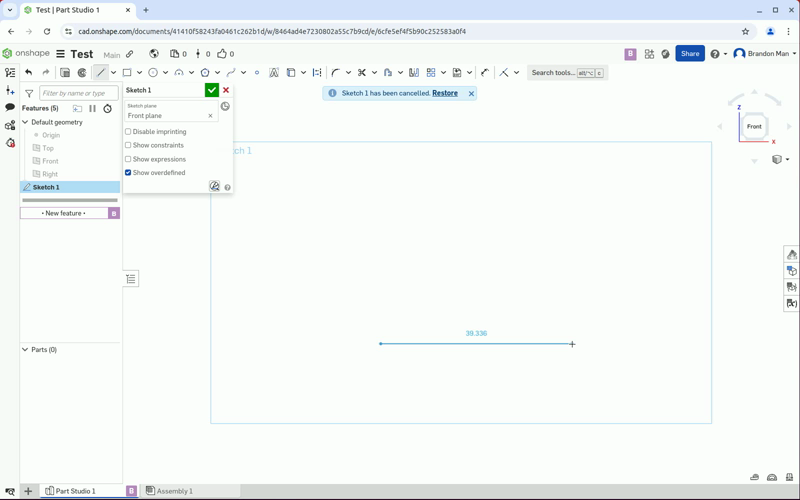
click(572, 343)
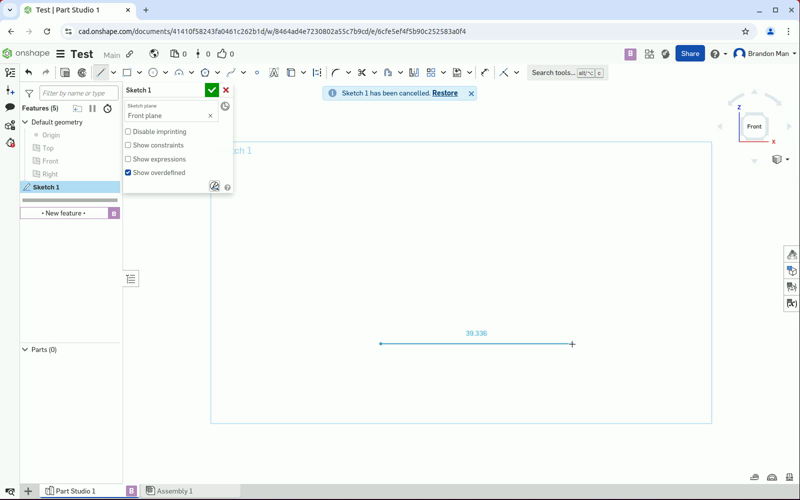
key_up(shift)
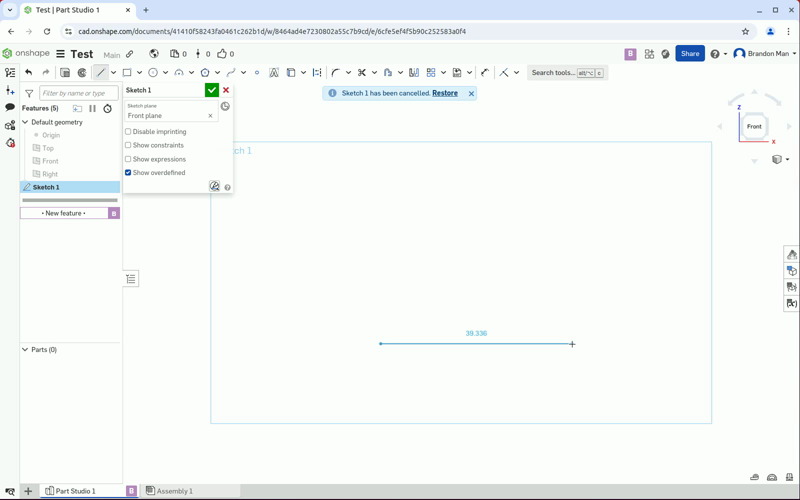
key_down(shift)
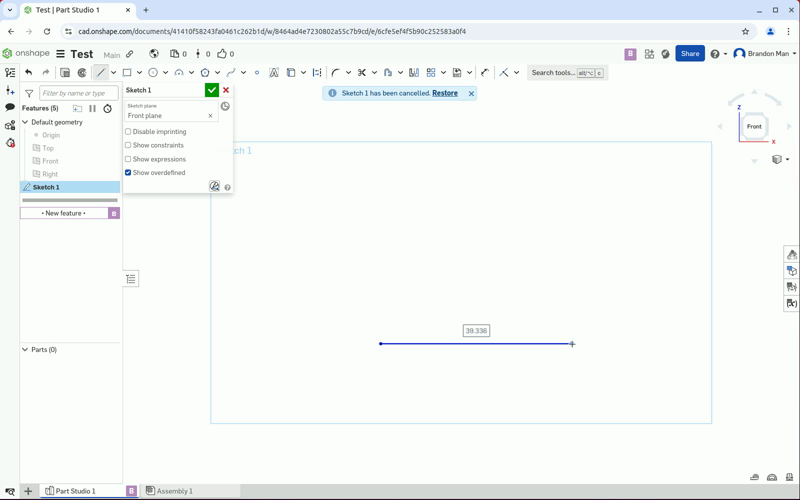
mouse_move(589, 343)
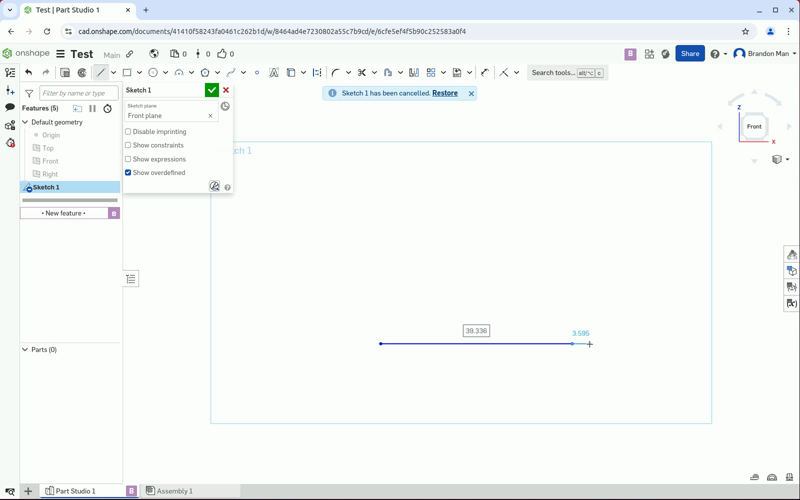
mouse_move(572, 295)
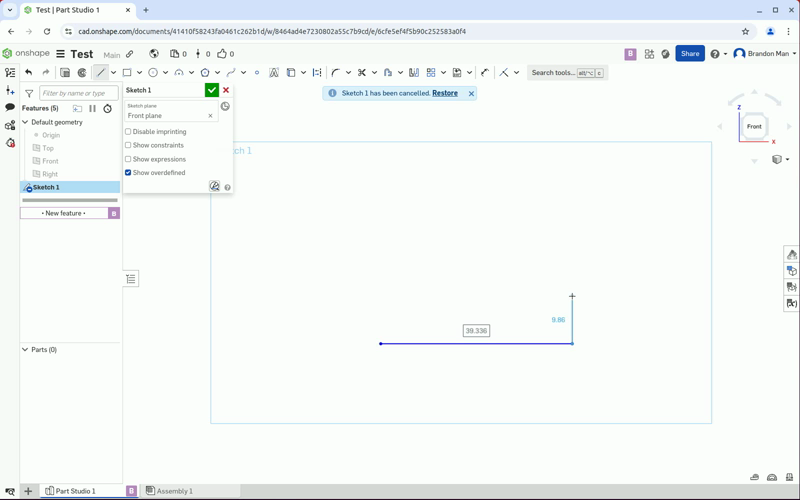
click(572, 295)
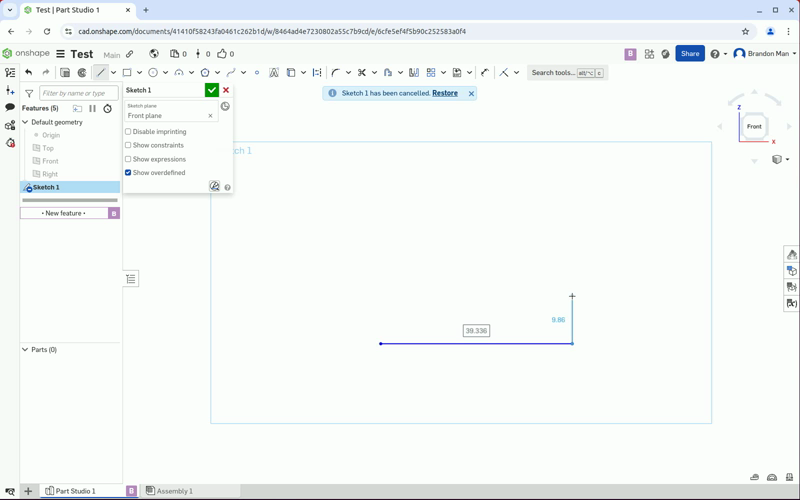
key_up(shift)
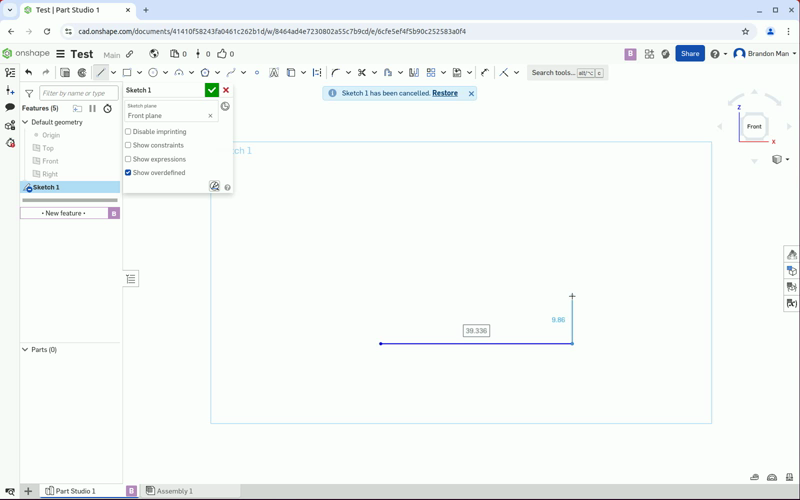
key_down(shift)
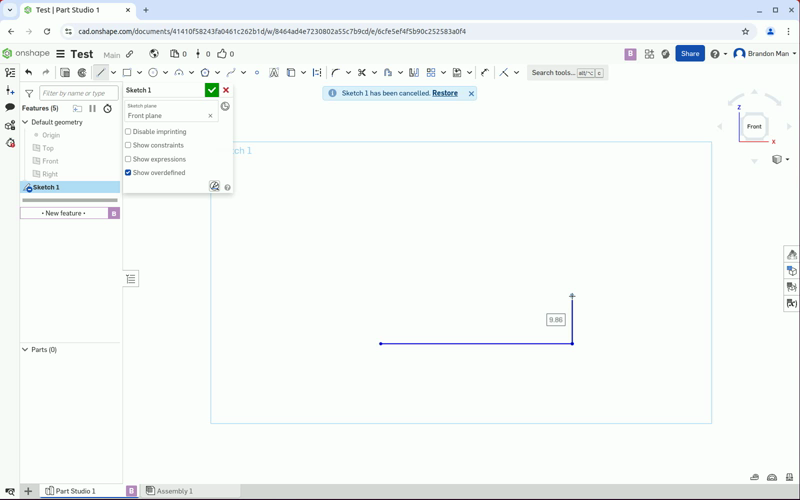
mouse_move(380, 295)
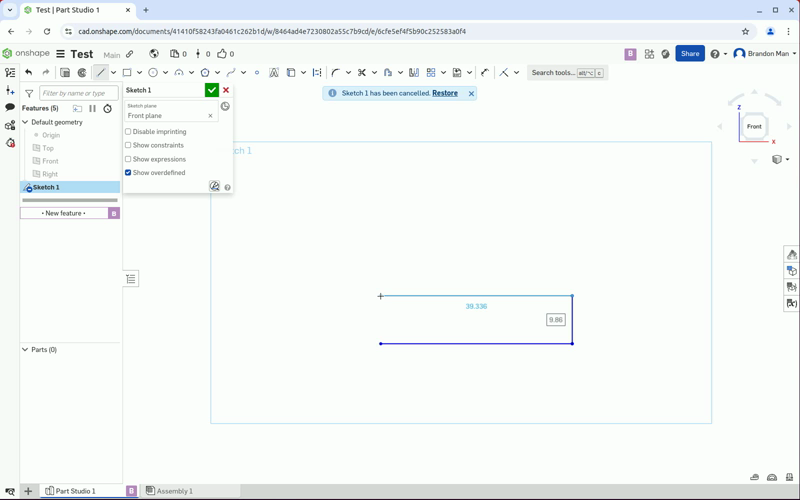
click(380, 295)
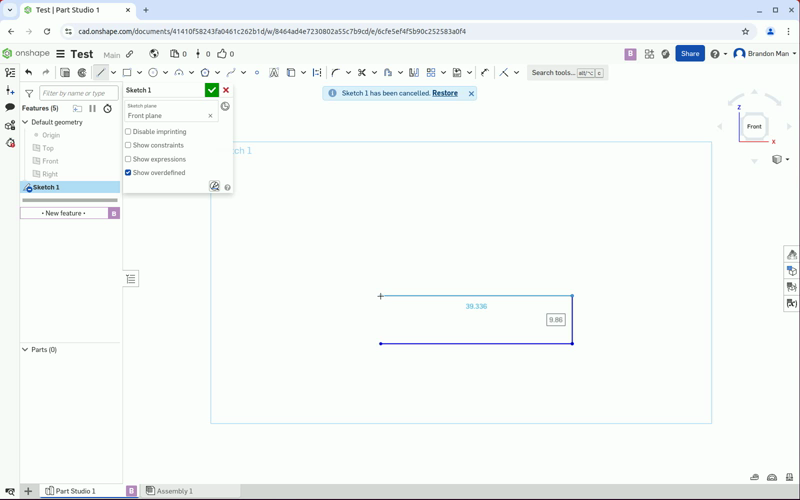
key_up(shift)
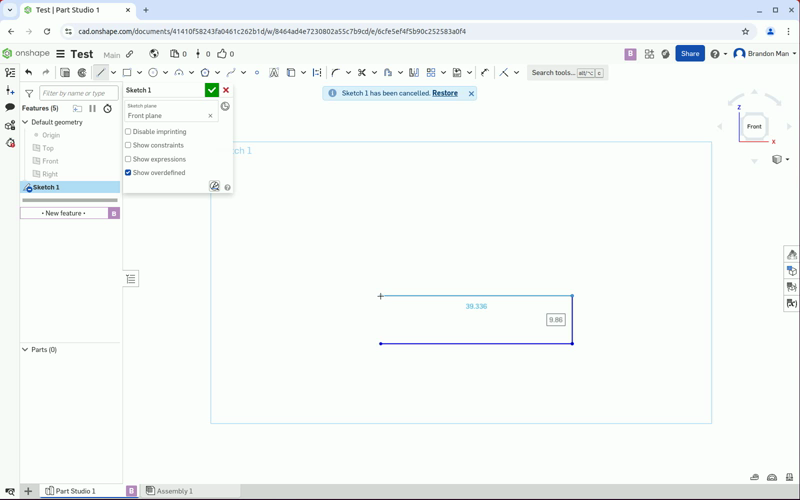
mouse_move(410, 295)
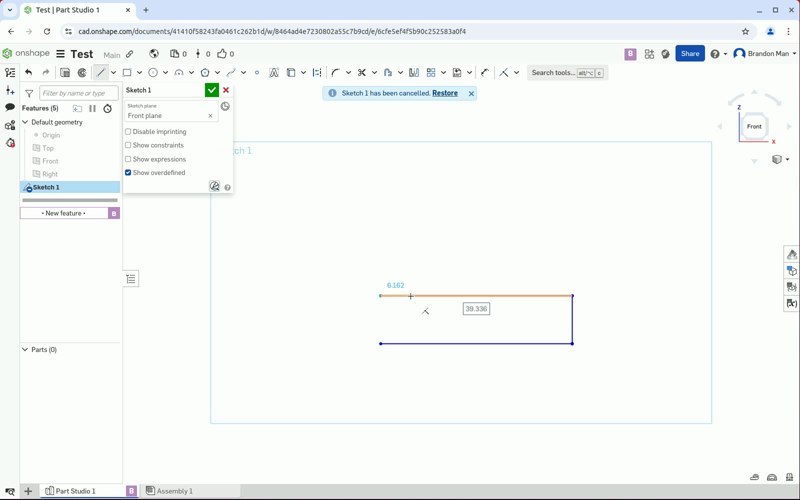
key_down(shift)
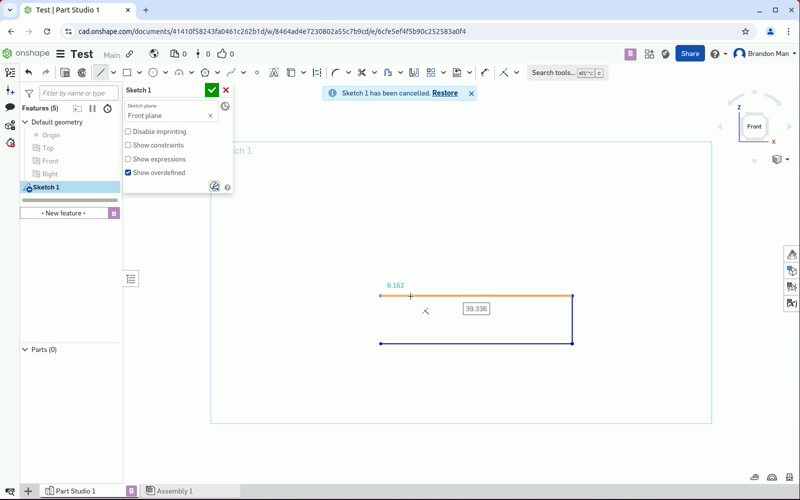
mouse_move(380, 343)
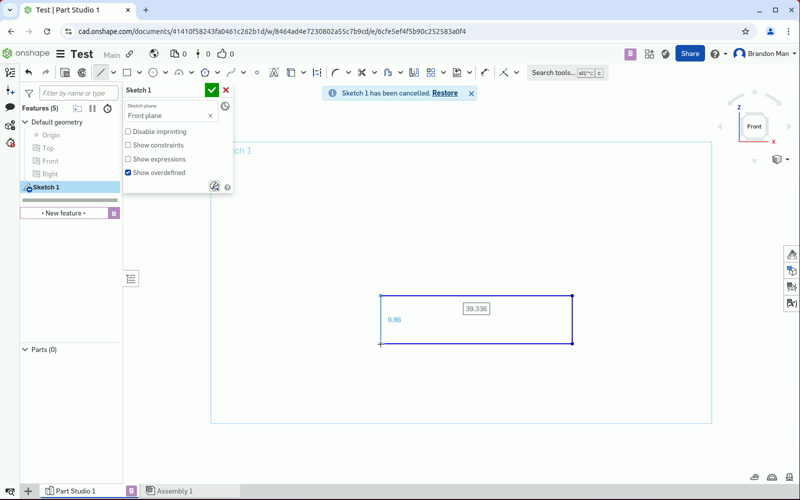
key_up(shift)
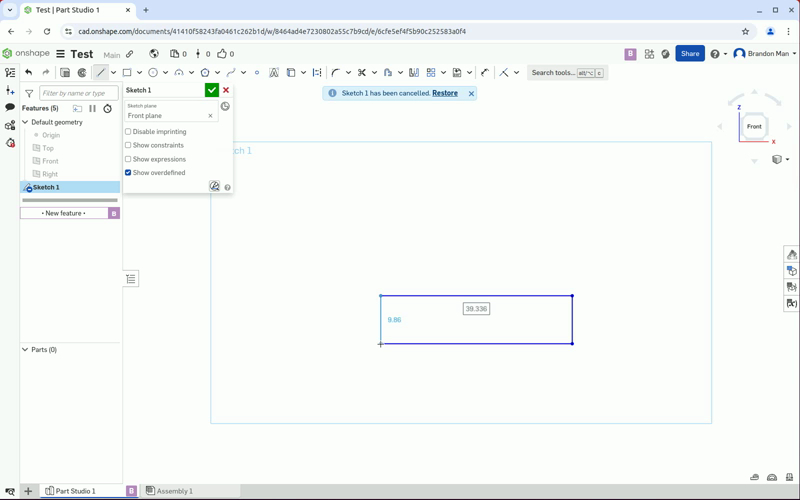
click(380, 343)
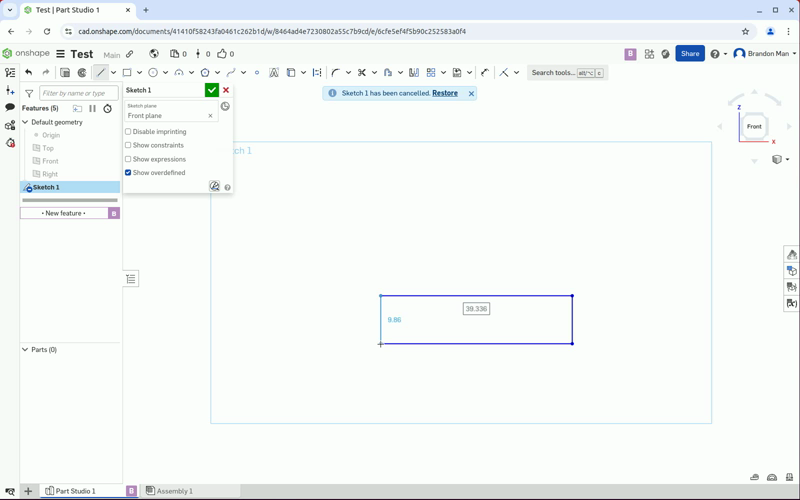
key(esc)
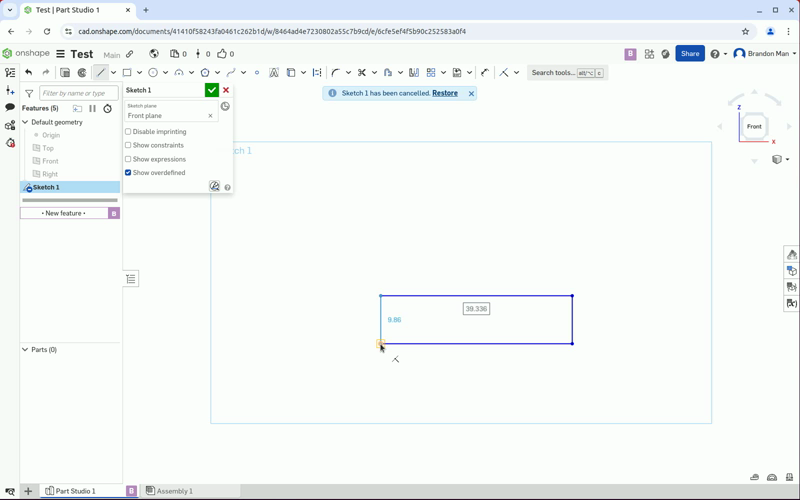
mouse_move(393, 323)
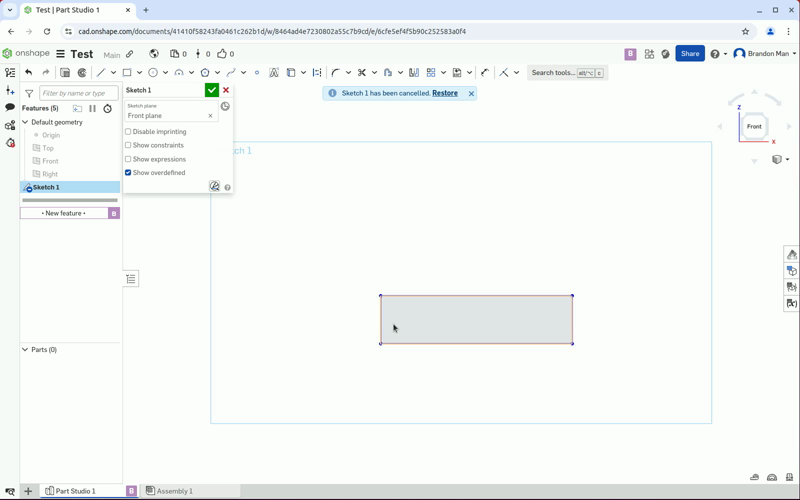
click(393, 323)
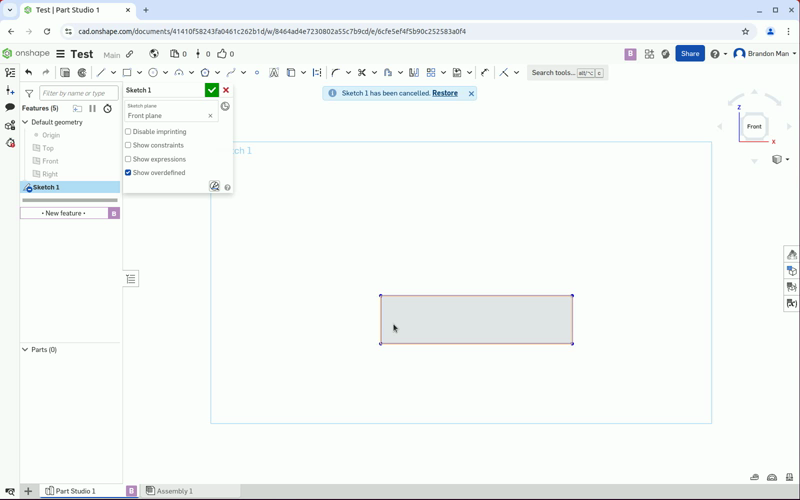
mouse_move(73, 352)
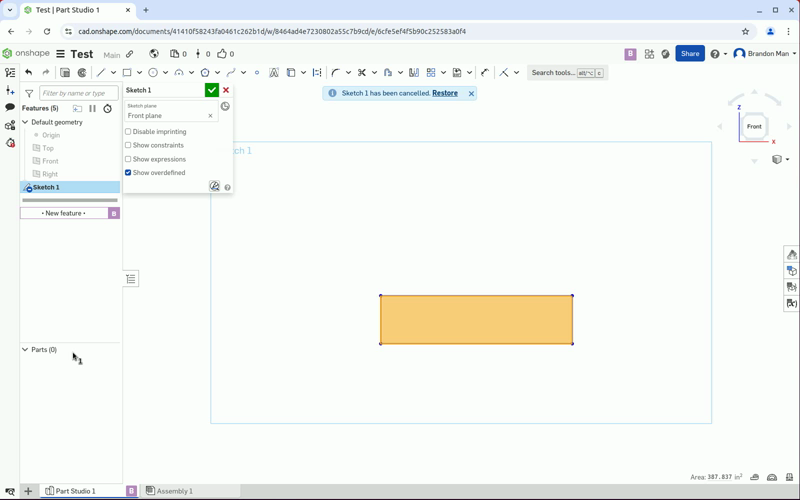
key(shift+y)
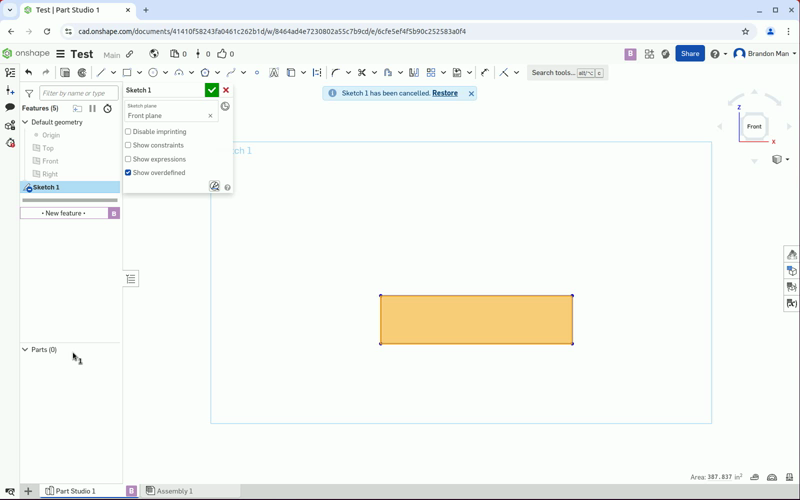
key(shift+e)
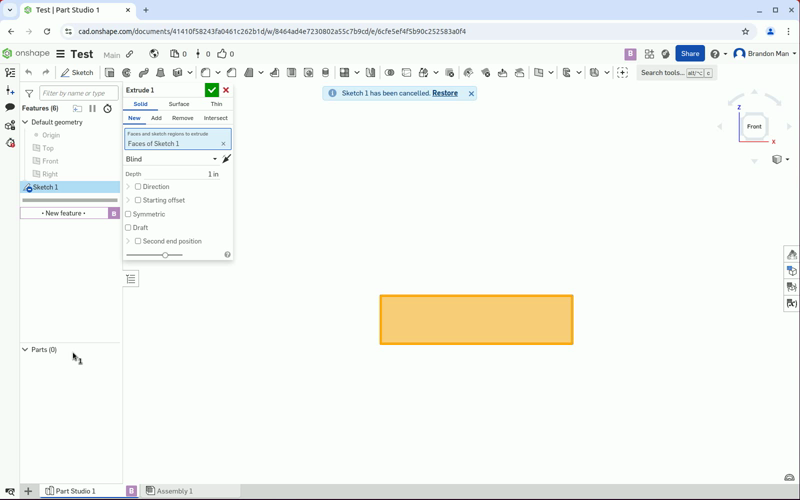
mouse_move(143, 106)
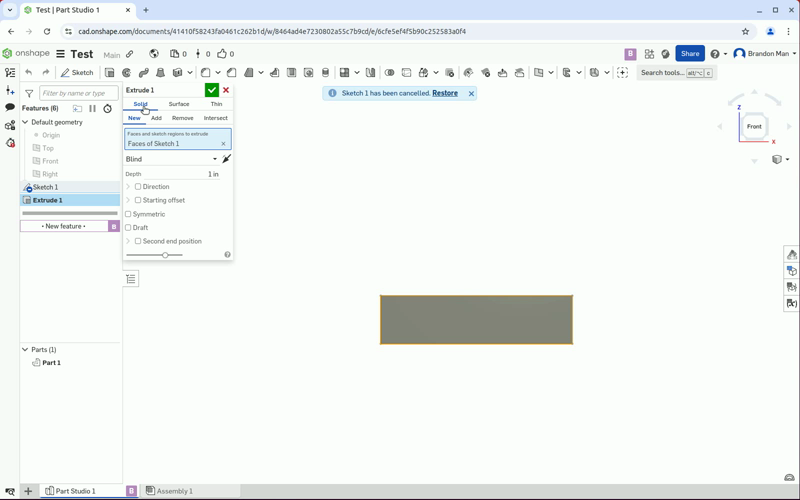
click(143, 106)
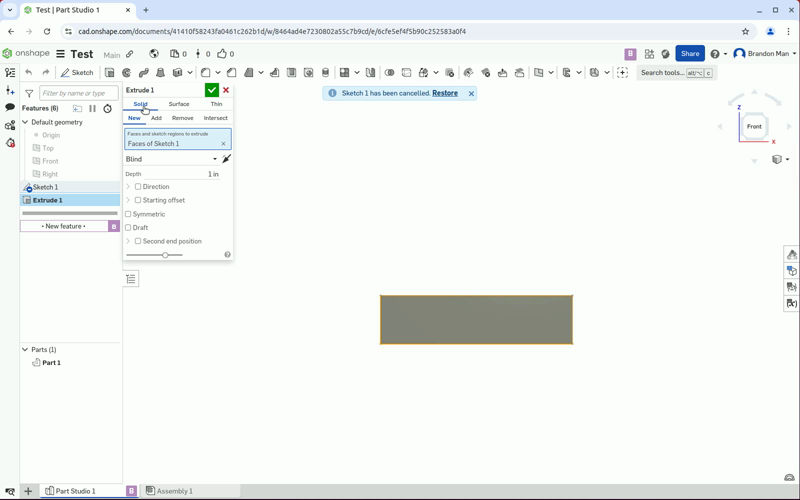
mouse_move(137, 120)
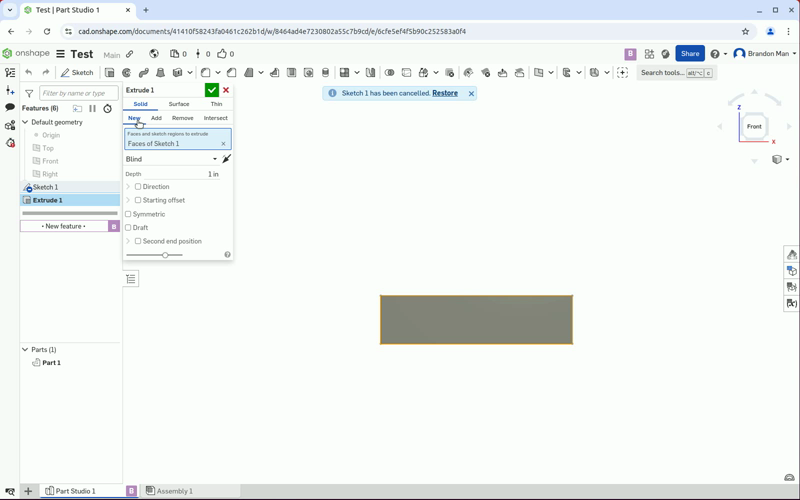
click(137, 120)
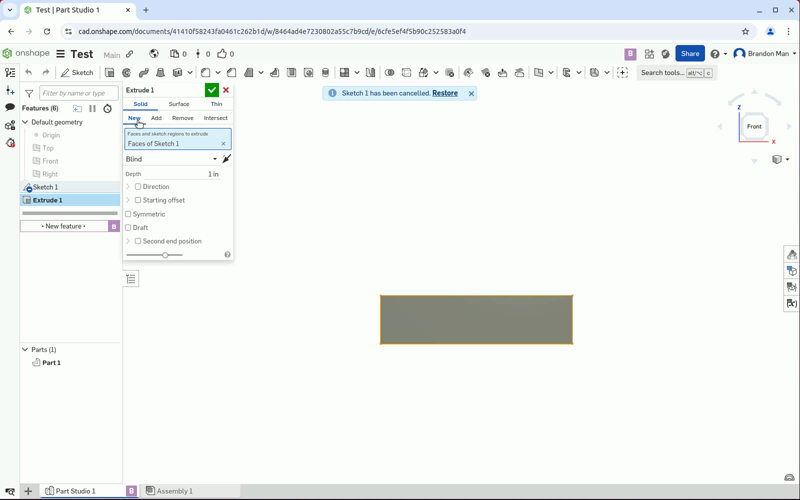
key(tab, 4)
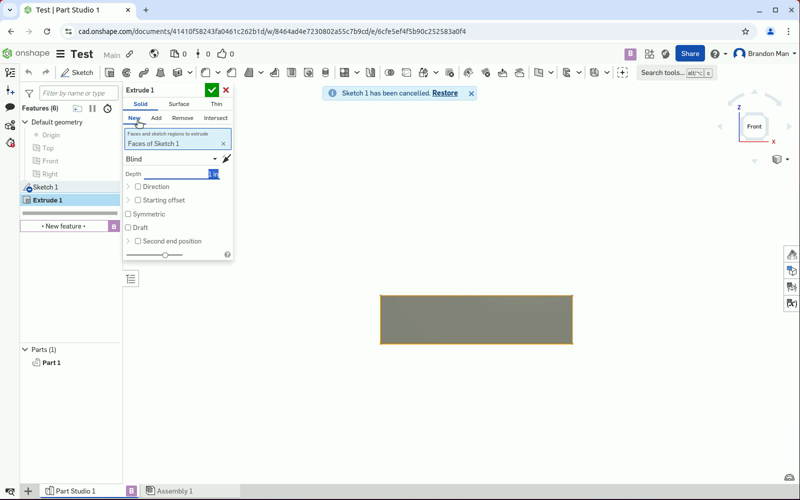
text(11.795)
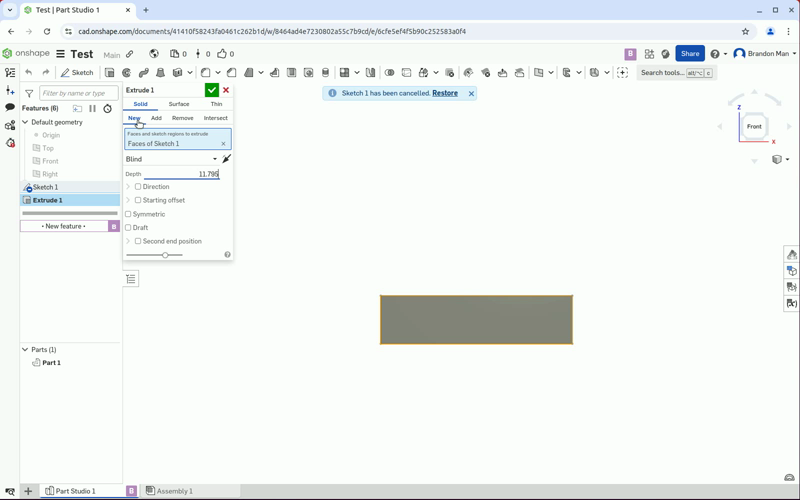
key(enter)
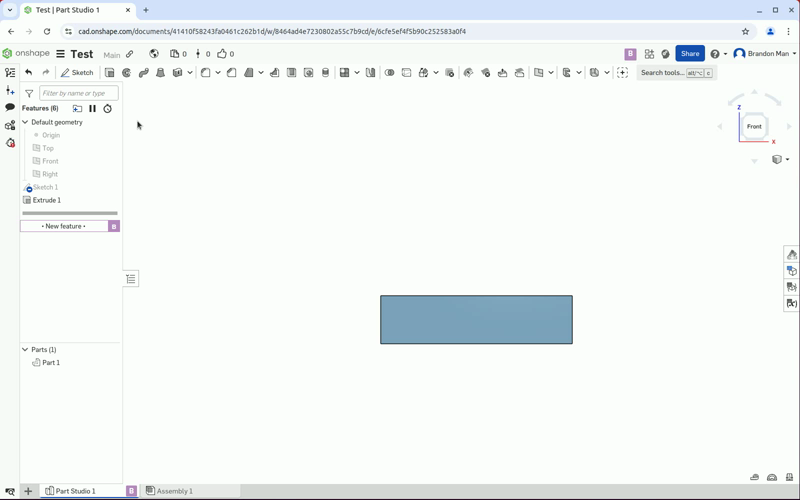
key(shift+h)
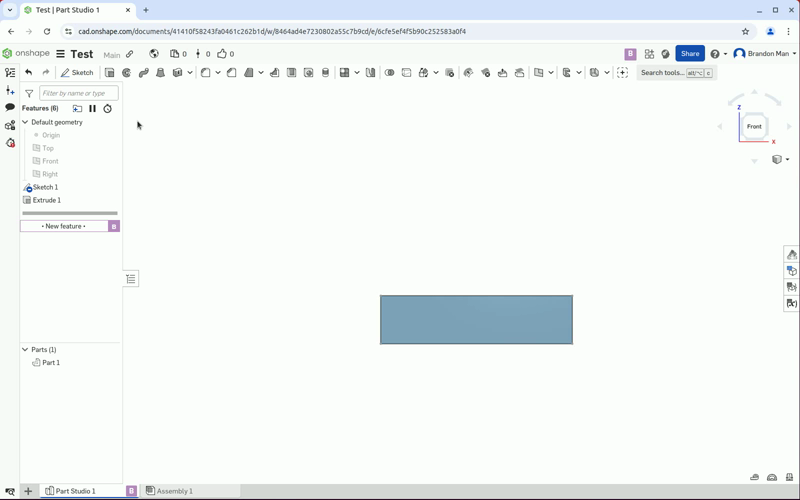
key(shift+h)
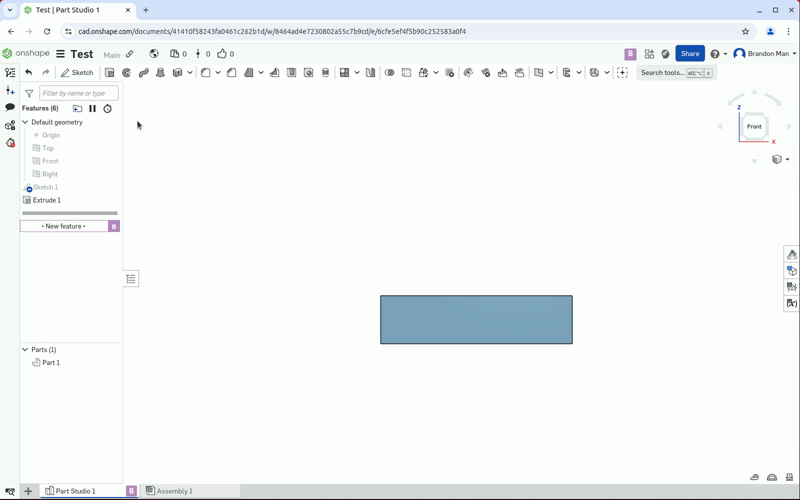
mouse_move(73, 189)
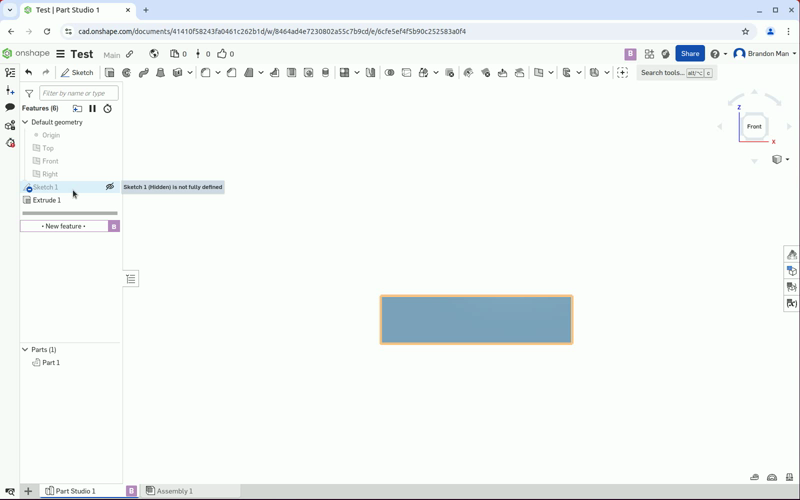
click(73, 189)
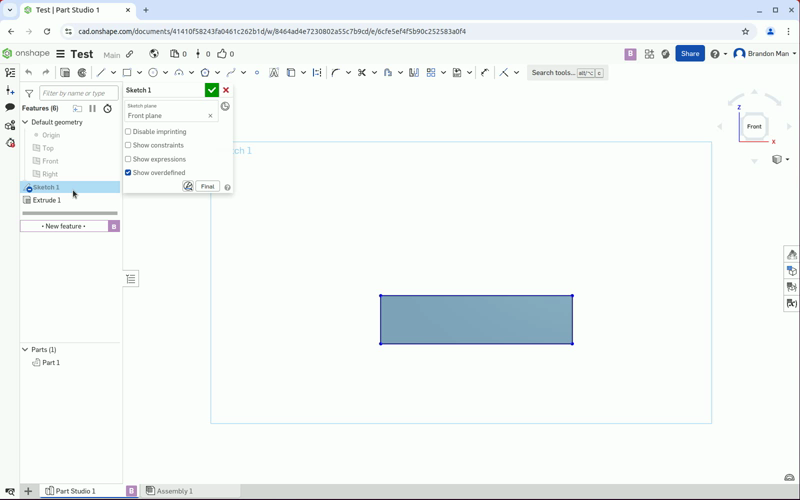
mouse_move(229, 92)
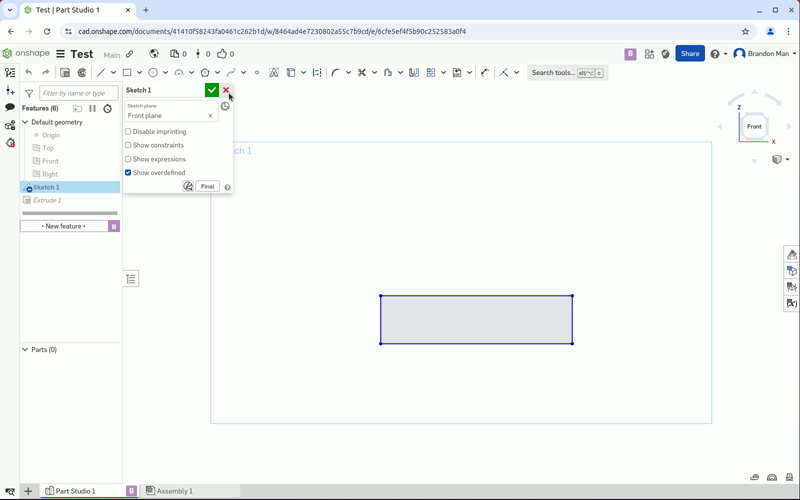
click(229, 92)
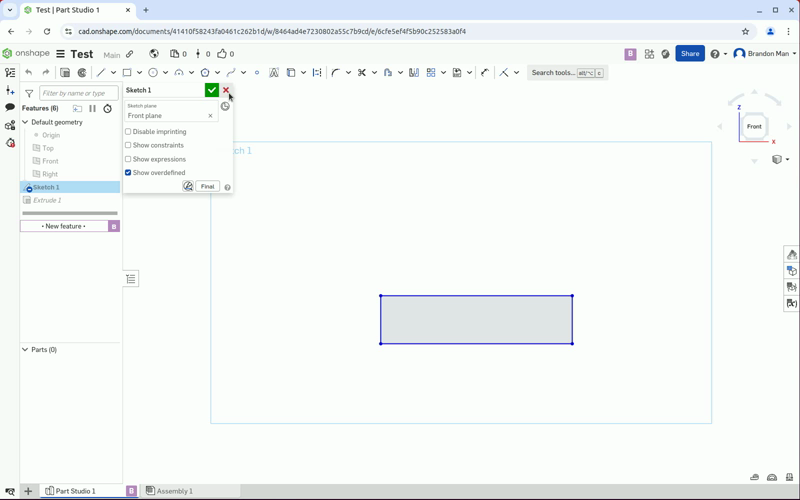
key(shift+s)
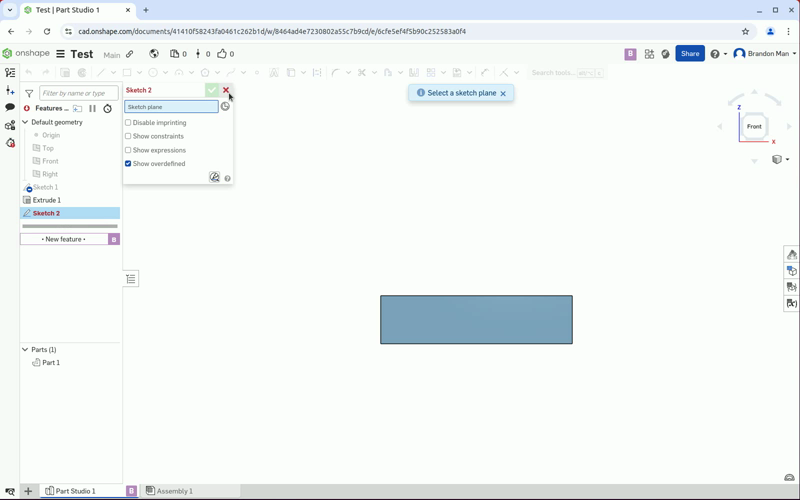
mouse_move(73, 163)
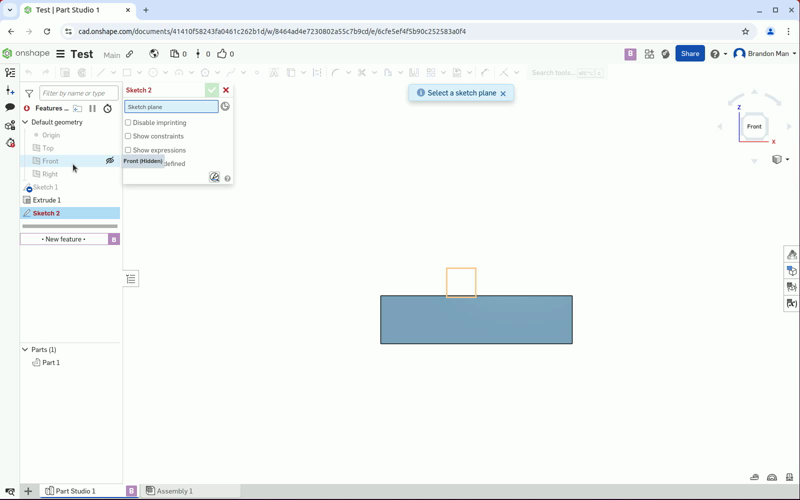
click(73, 163)
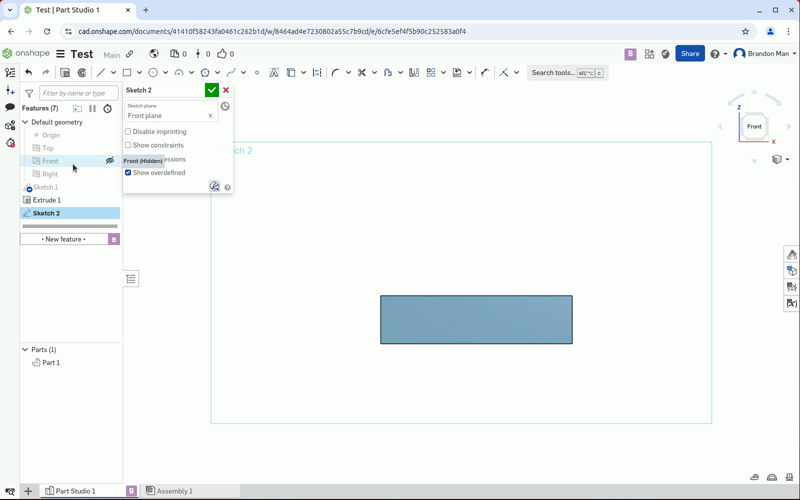
mouse_move(73, 352)
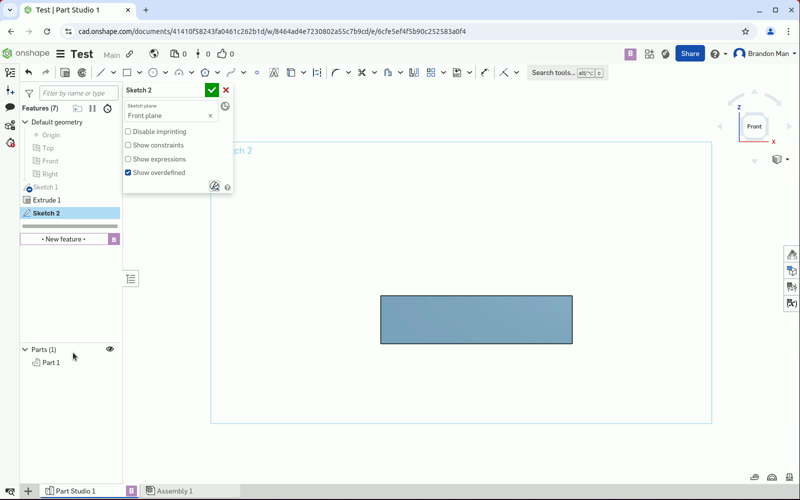
key(y)
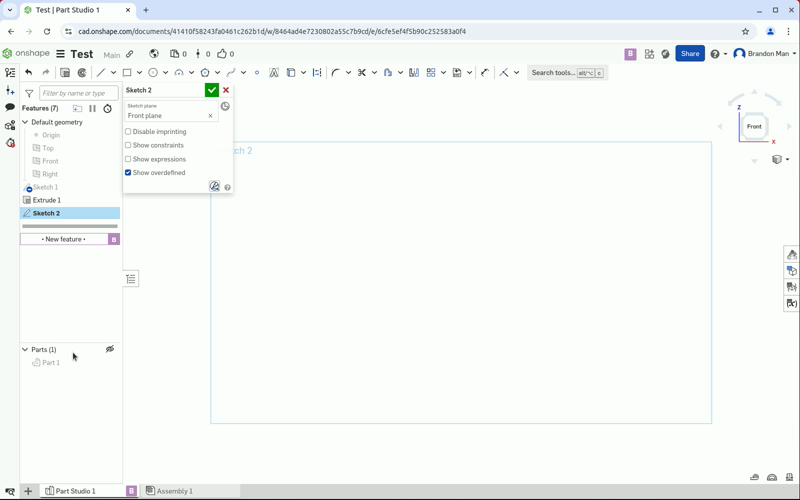
key(l)
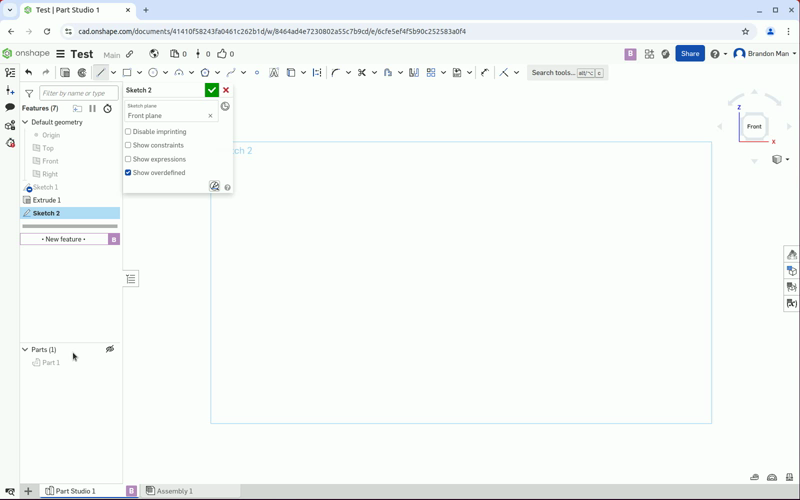
key_down(shift)
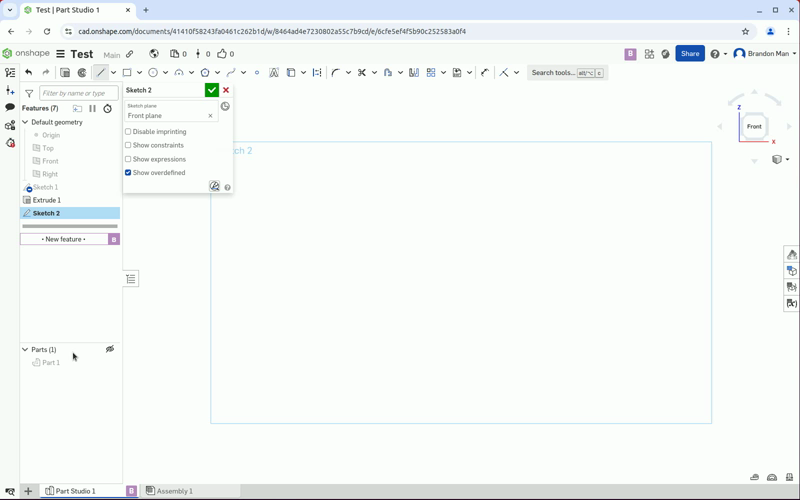
mouse_move(380, 295)
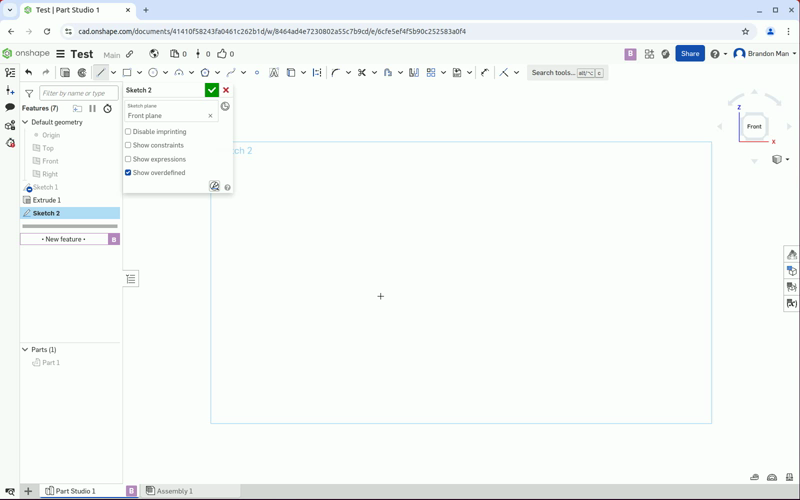
click(380, 295)
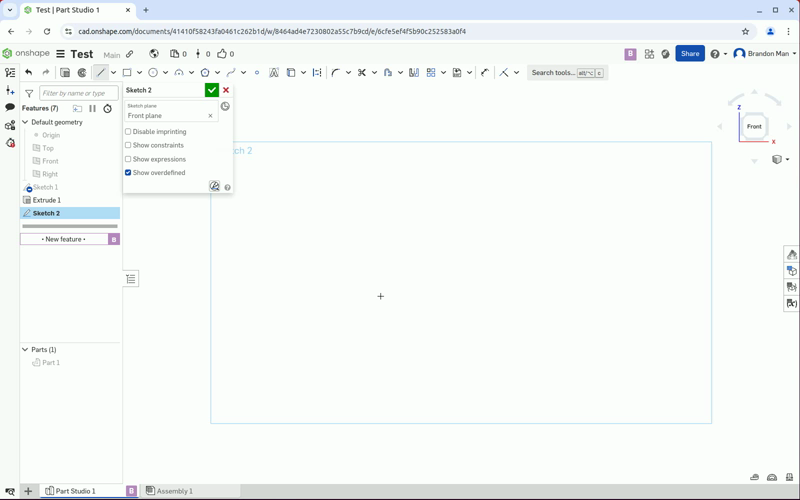
key_up(shift)
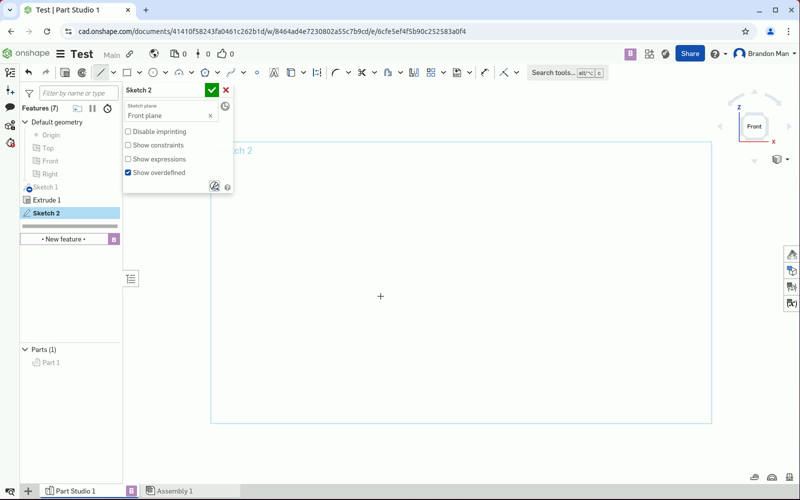
key_down(shift)
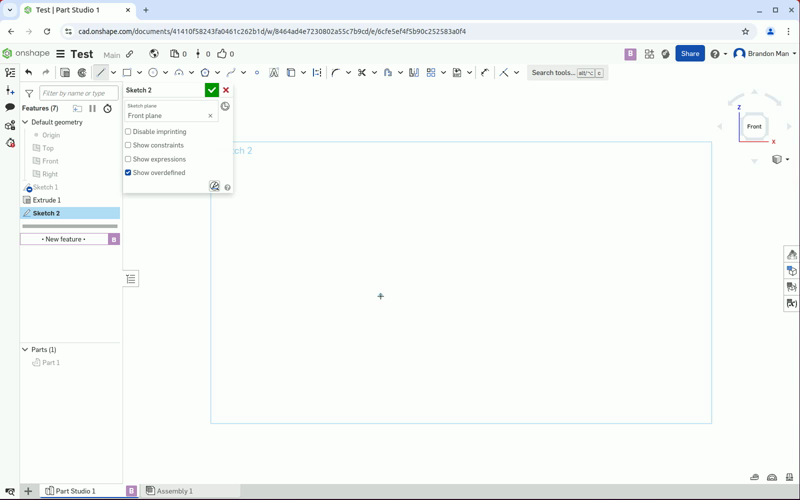
mouse_move(477, 295)
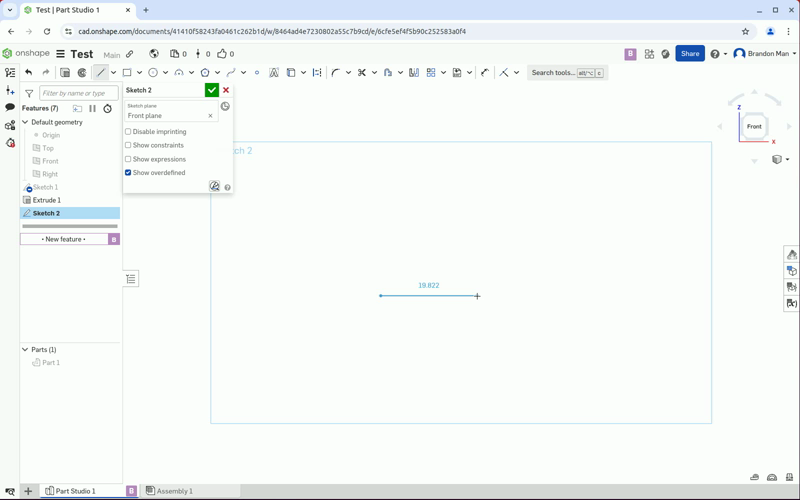
click(477, 295)
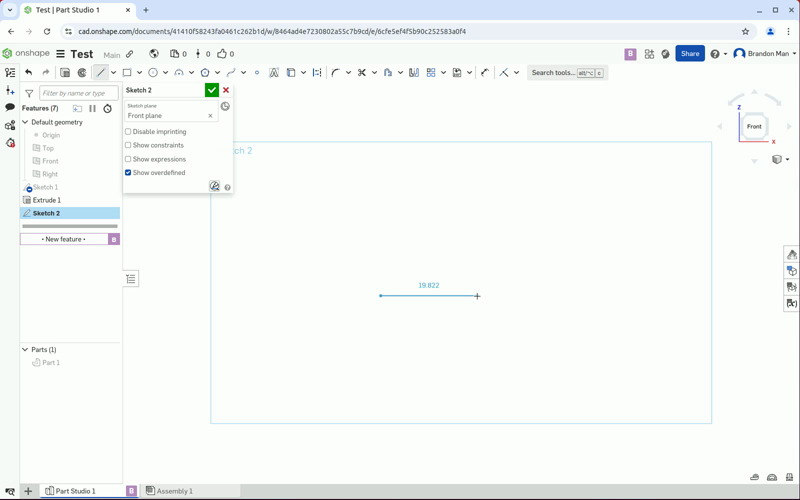
key_up(shift)
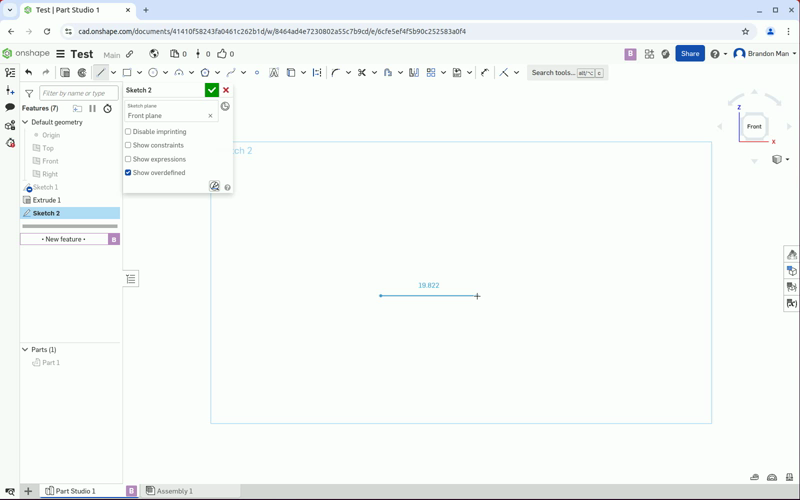
key_down(shift)
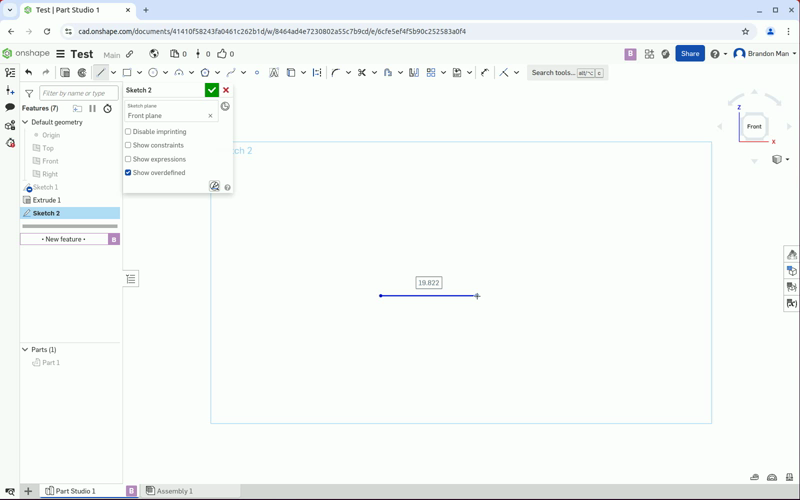
mouse_move(380, 247)
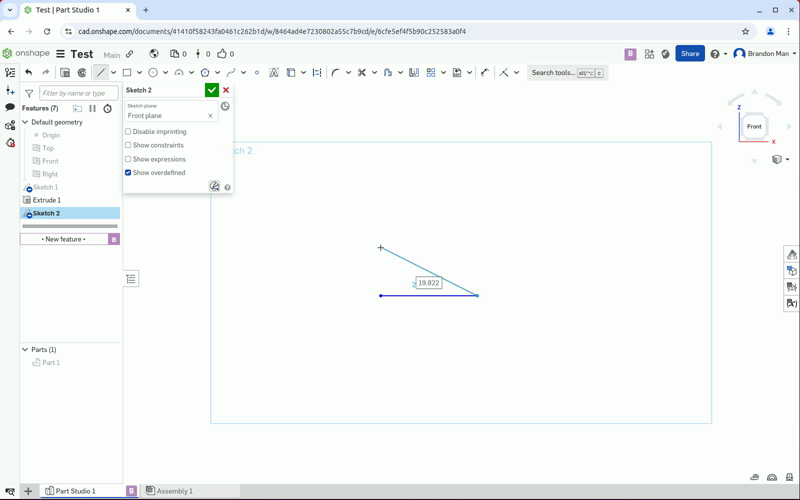
click(380, 247)
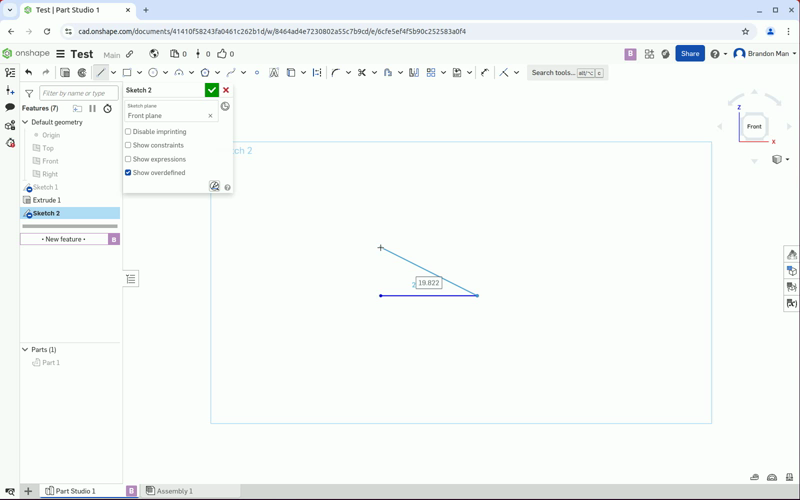
key_up(shift)
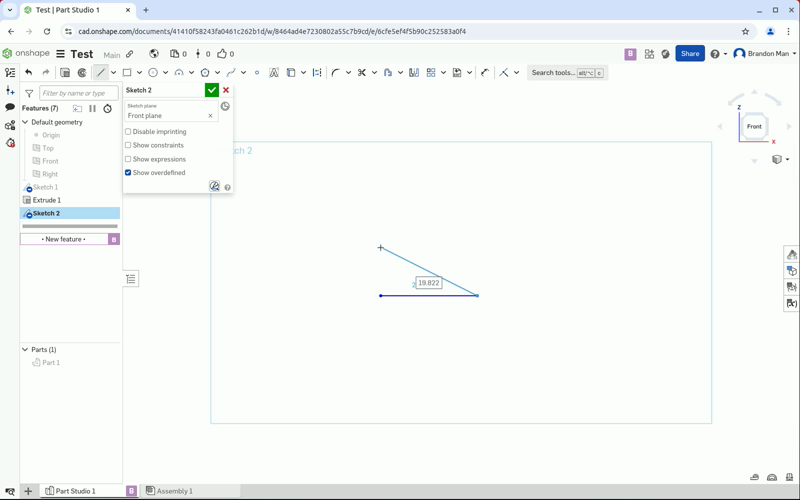
mouse_move(410, 247)
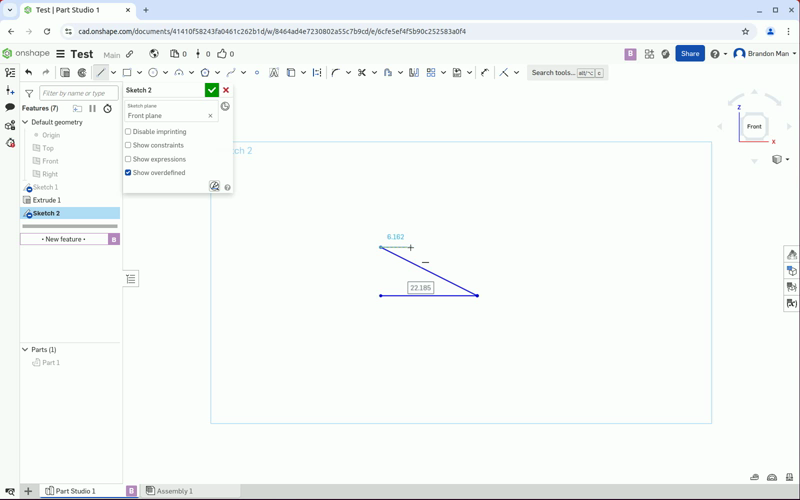
key_down(shift)
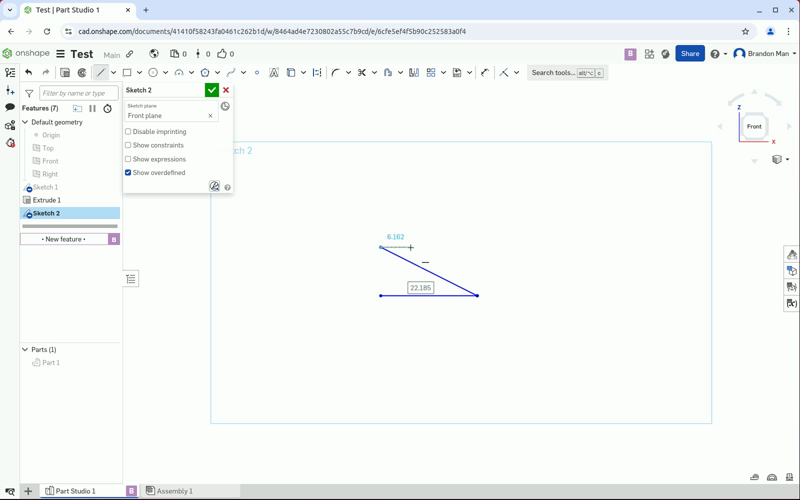
mouse_move(380, 295)
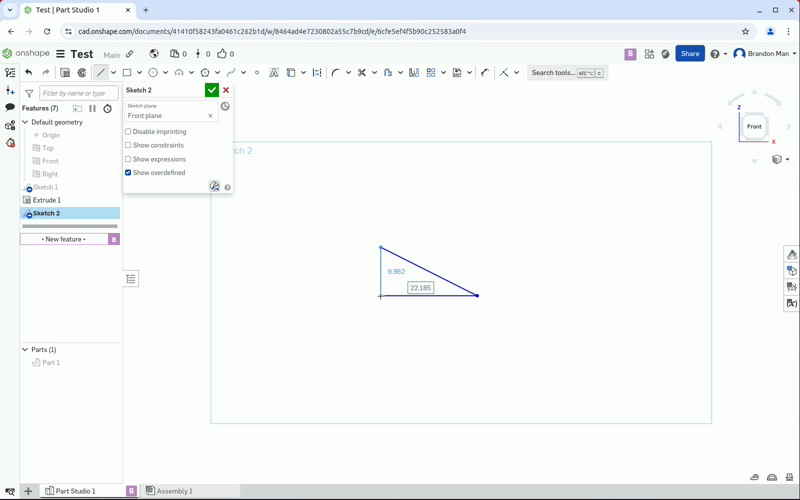
key_up(shift)
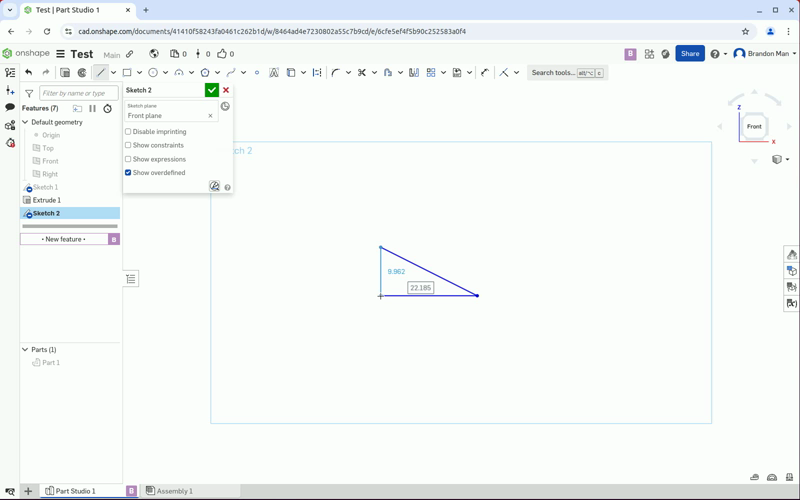
click(380, 295)
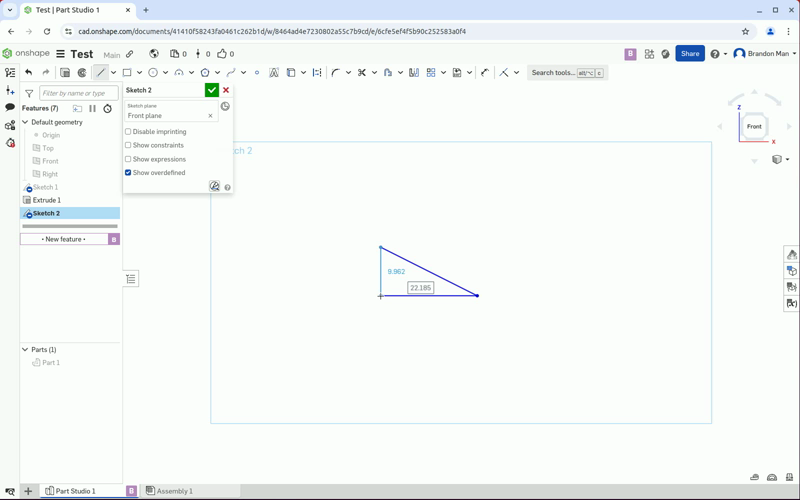
key(esc)
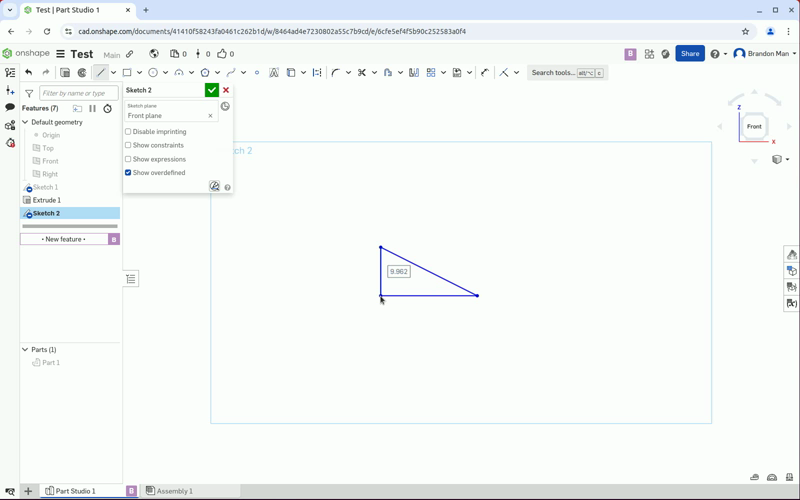
mouse_move(410, 280)
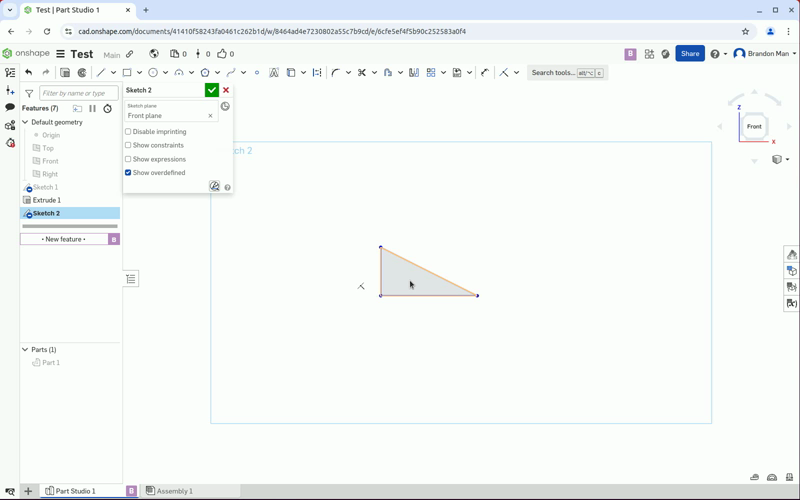
click(410, 280)
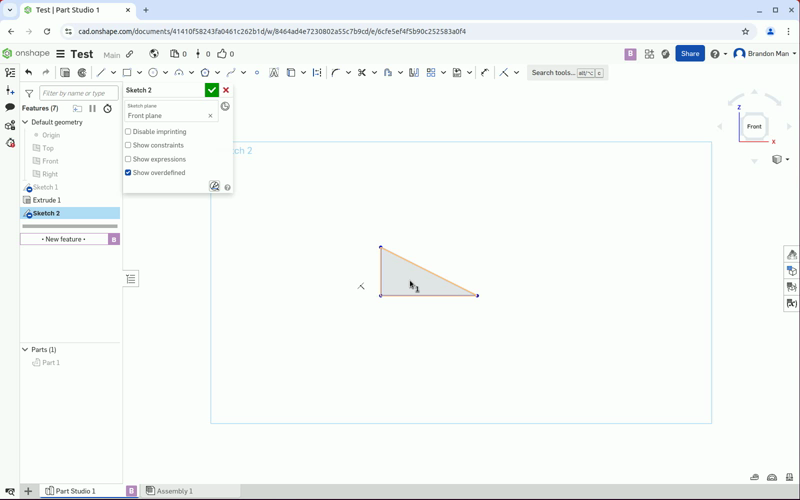
mouse_move(73, 352)
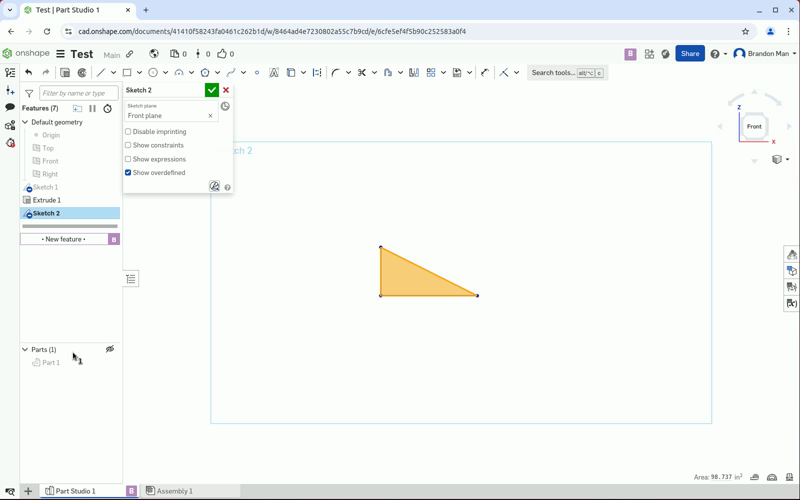
key(shift+y)
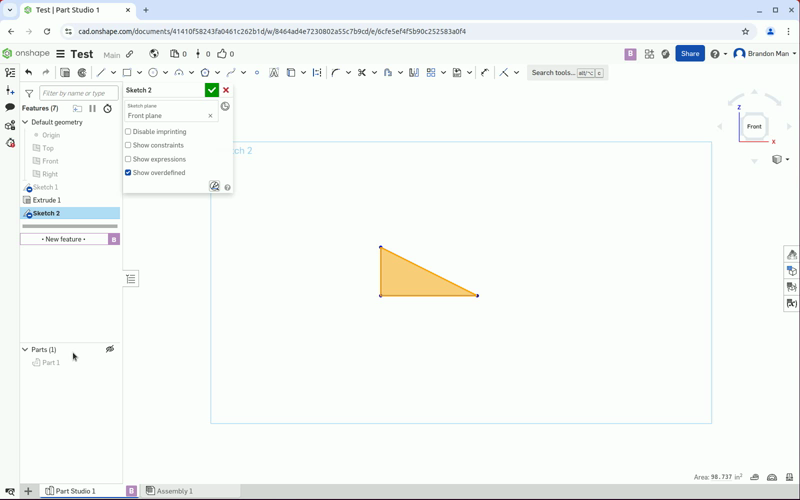
key(shift+e)
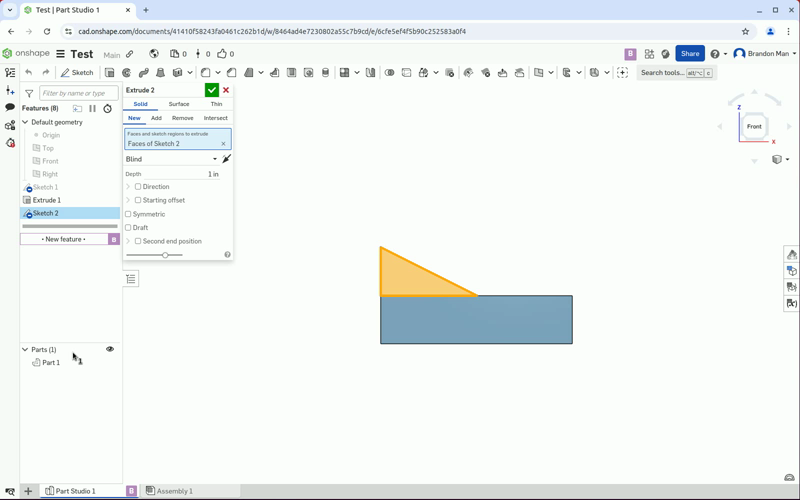
mouse_move(143, 106)
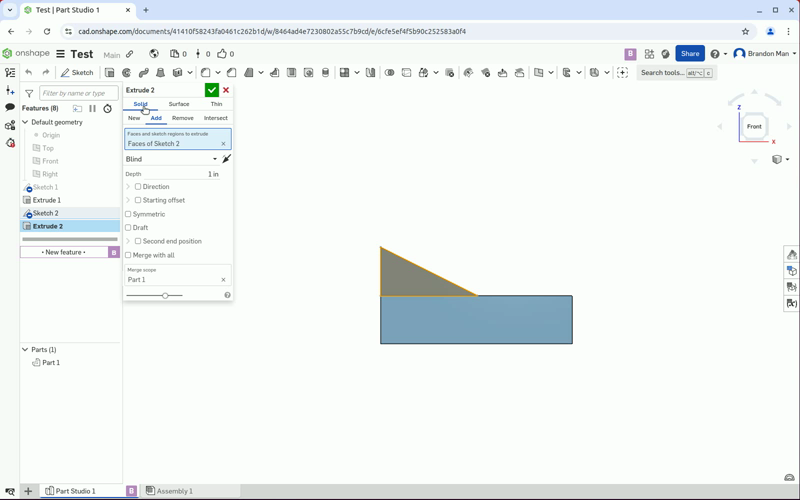
click(143, 106)
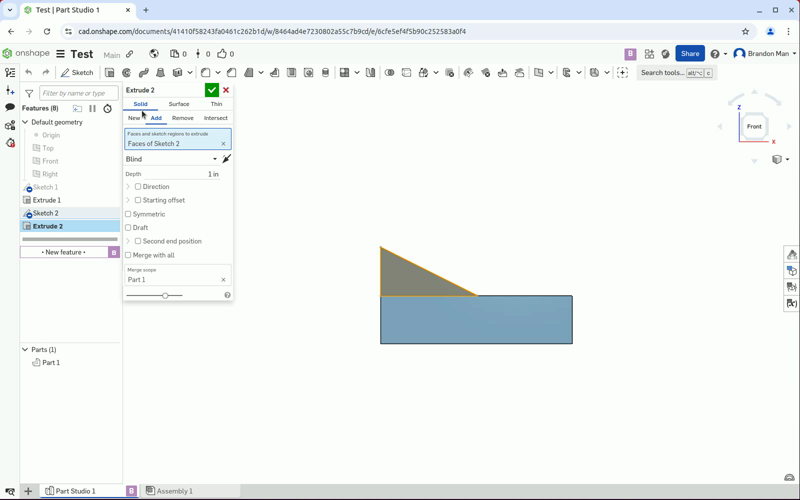
mouse_move(137, 120)
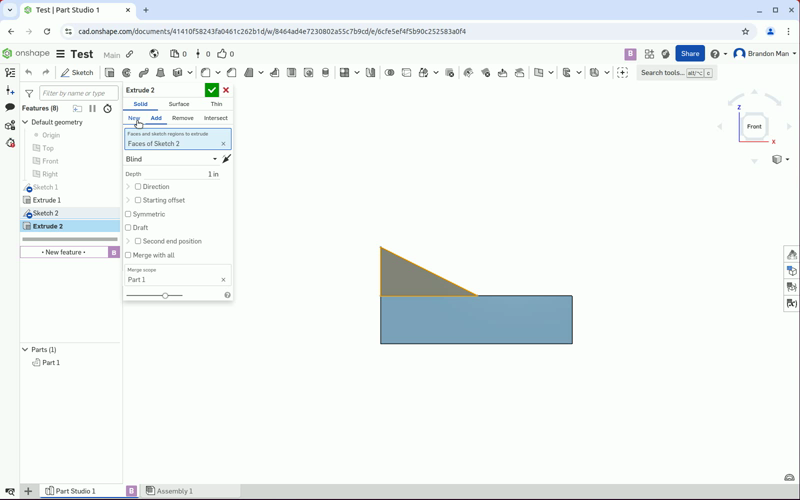
click(137, 120)
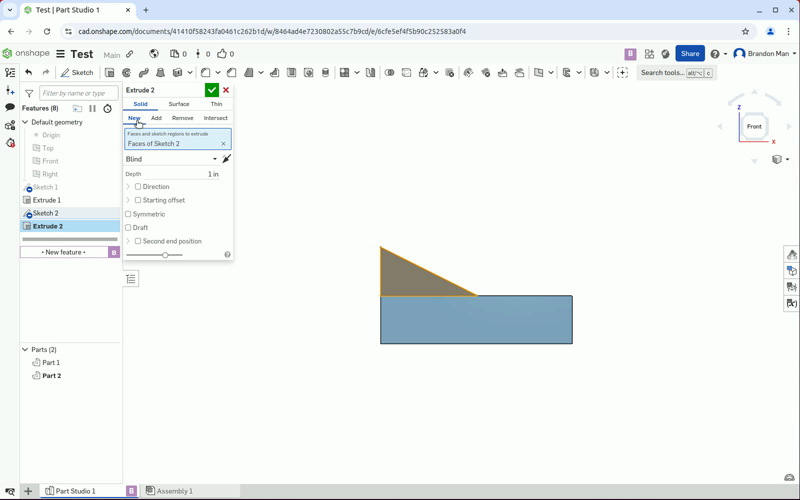
key(tab, 4)
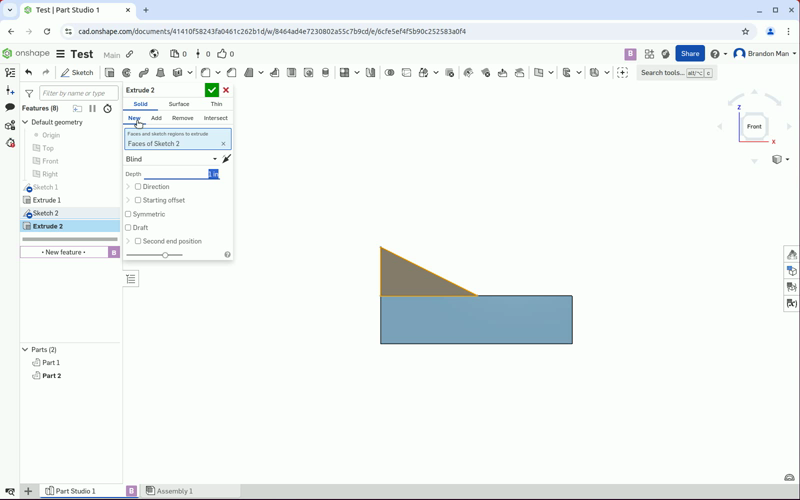
text(6.018)
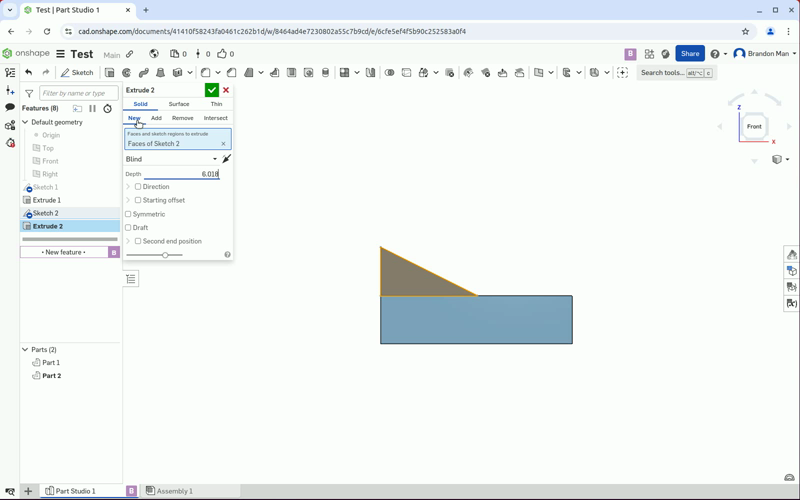
key(enter)
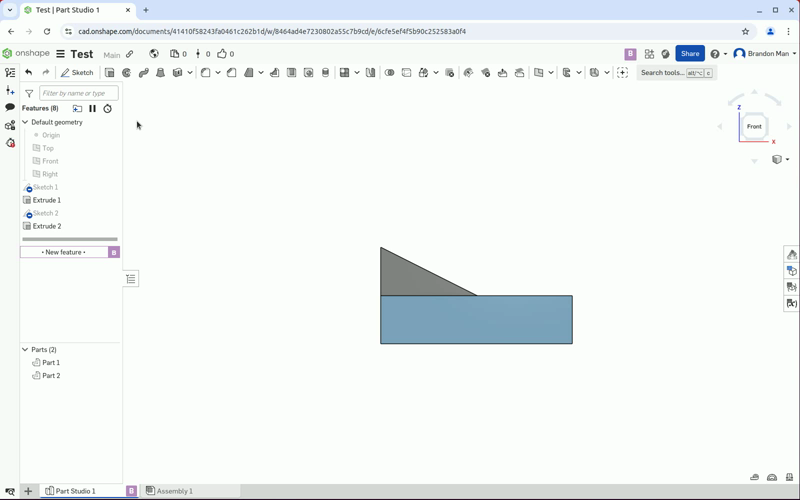
key(shift+h)
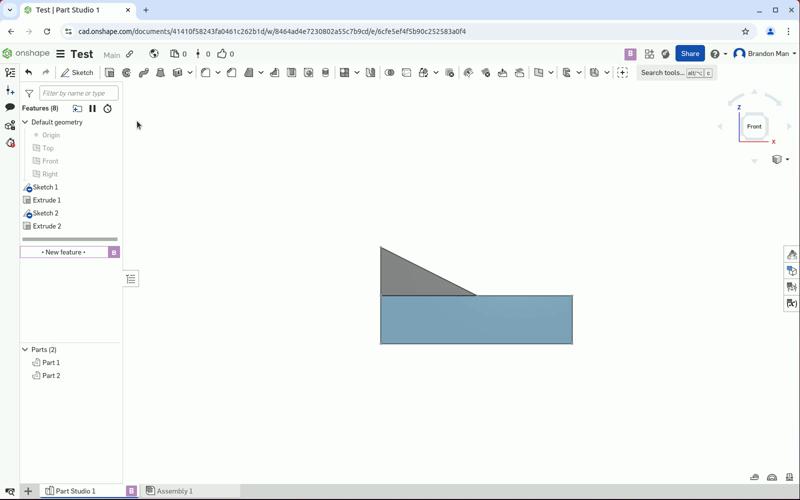
key(shift+h)
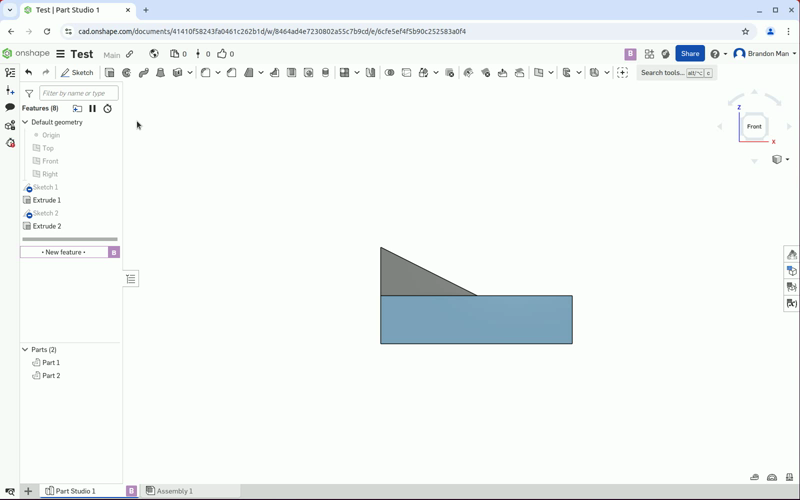
mouse_move(73, 189)
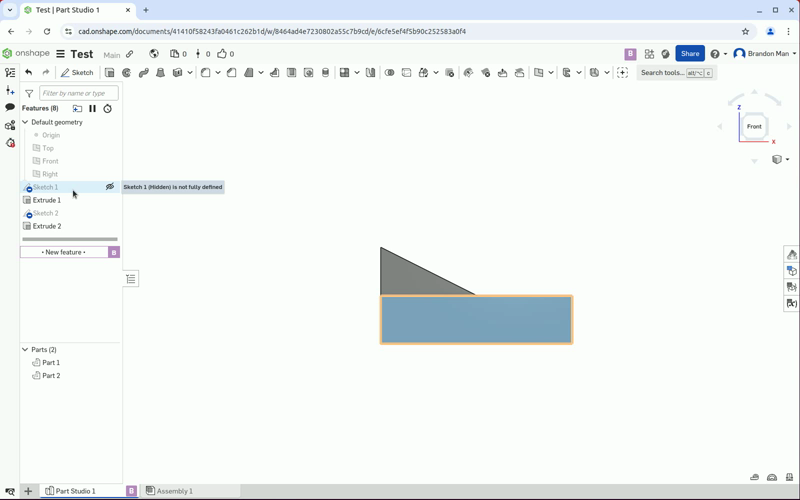
click(73, 189)
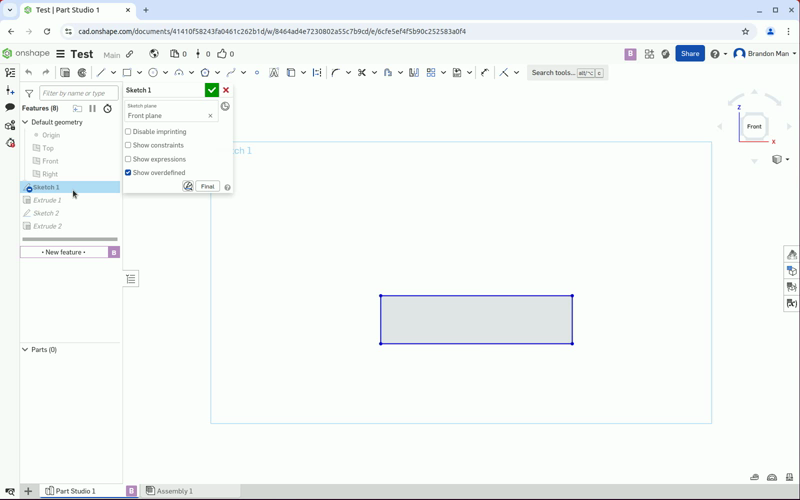
mouse_move(229, 92)
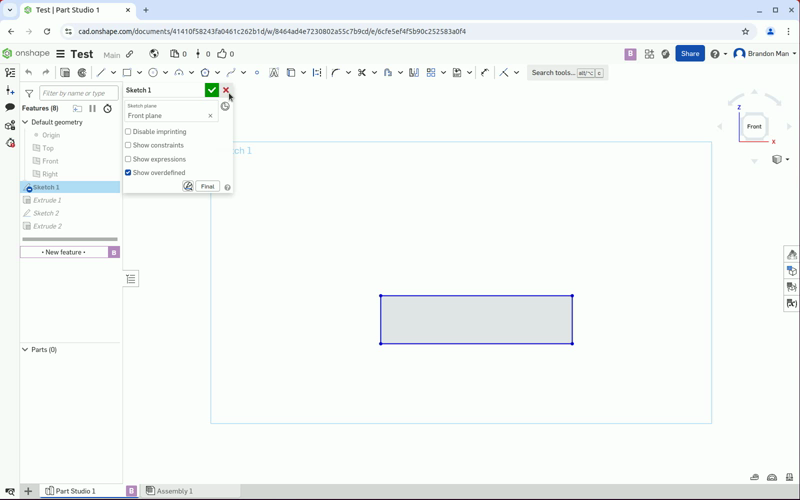
click(229, 92)
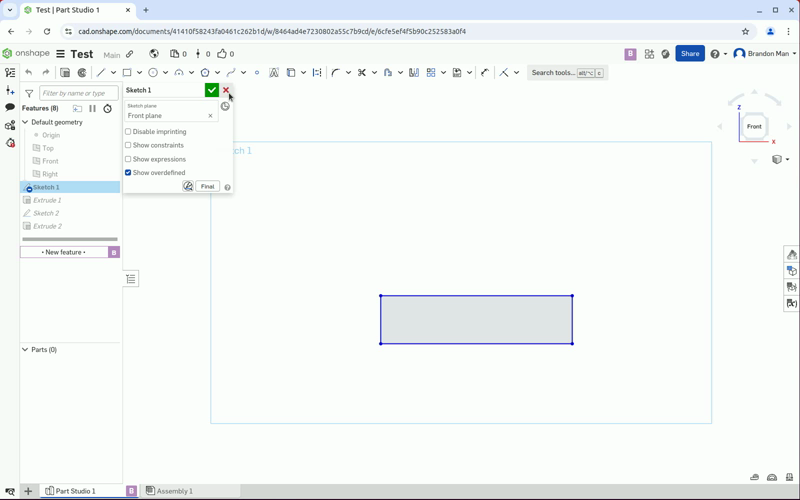
key(shift+s)
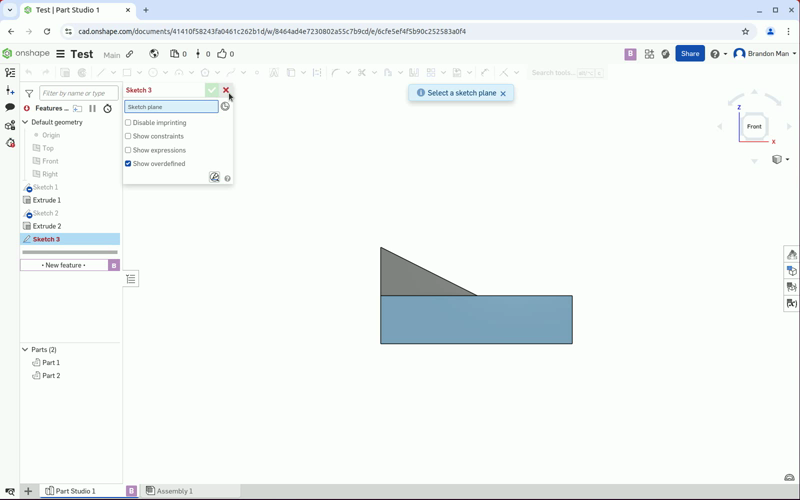
mouse_move(73, 163)
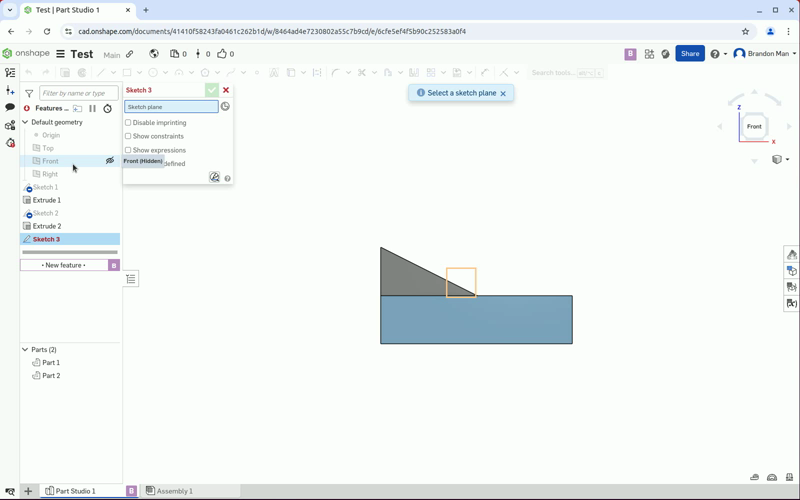
click(73, 163)
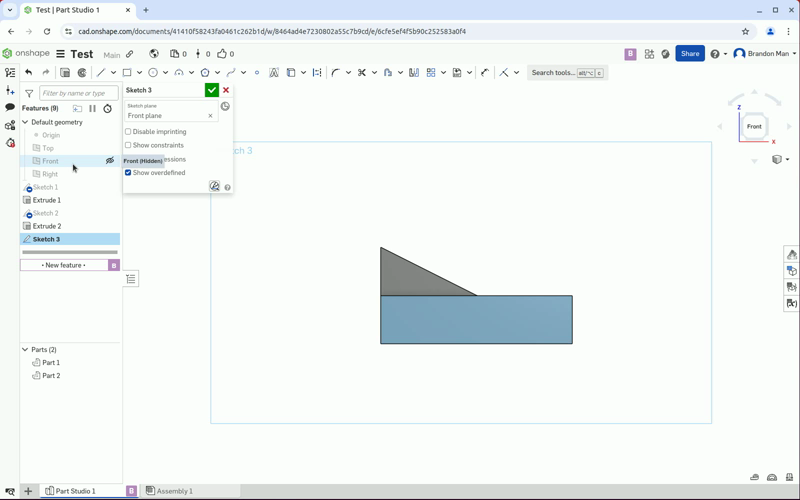
mouse_move(73, 352)
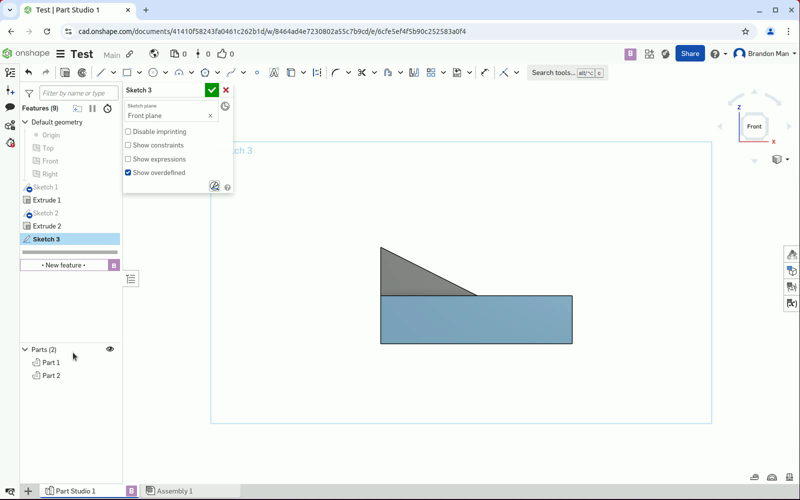
key(y)
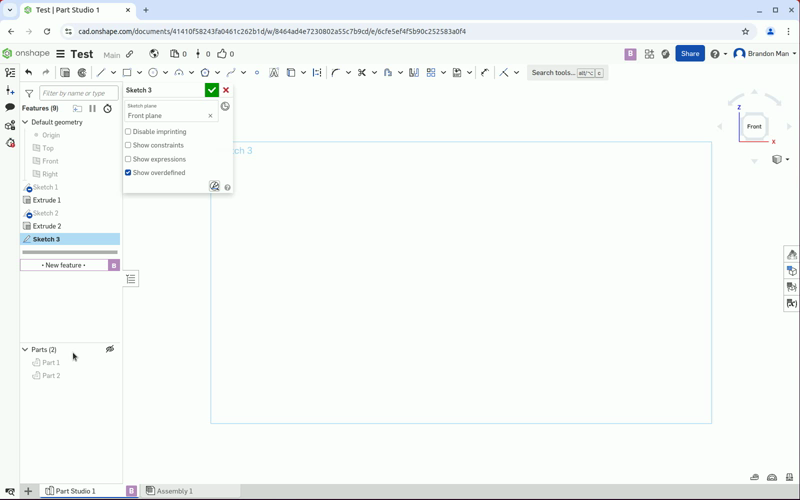
key(l)
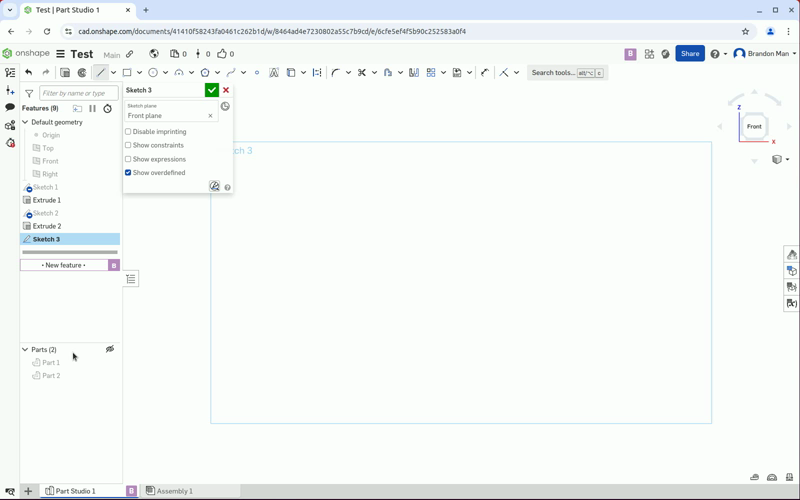
key_down(shift)
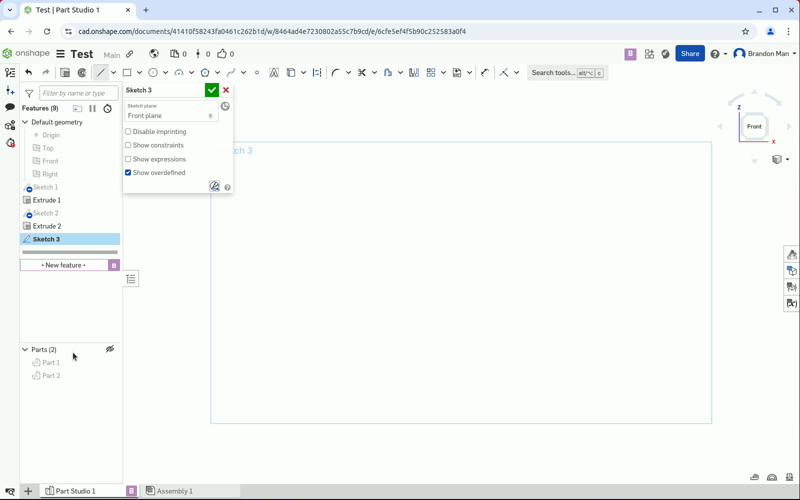
mouse_move(477, 295)
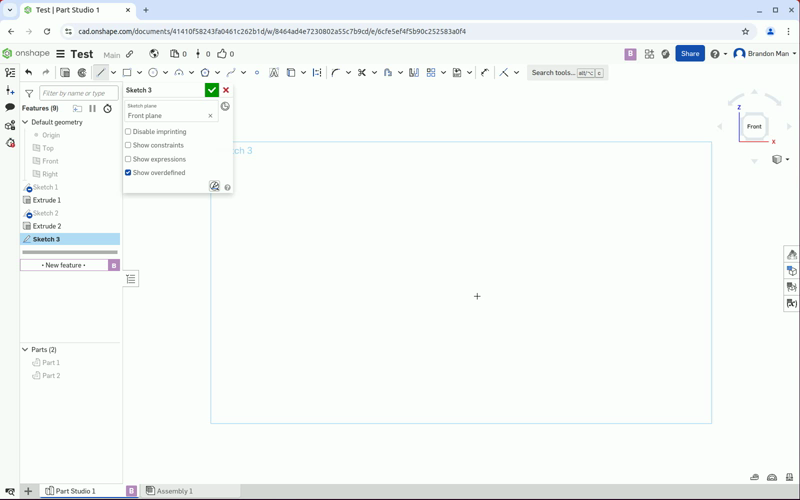
click(477, 295)
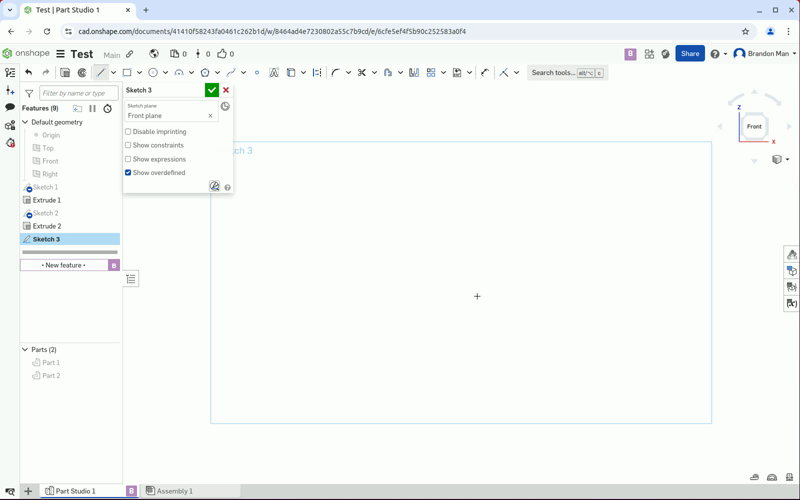
key_up(shift)
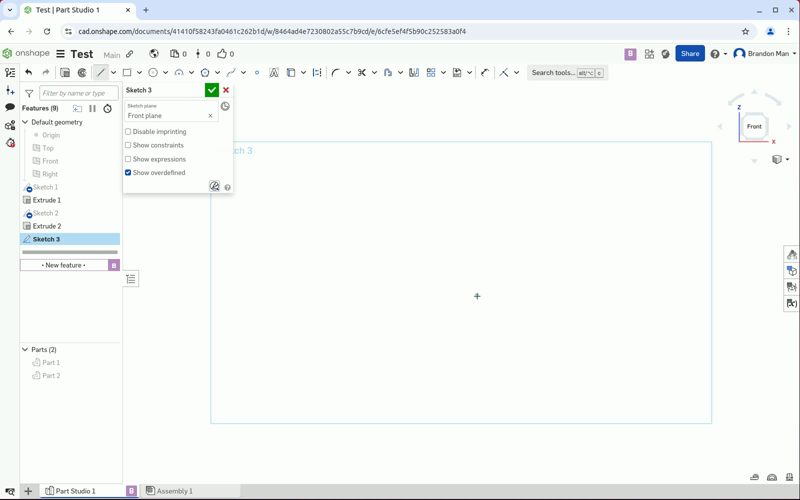
key_down(shift)
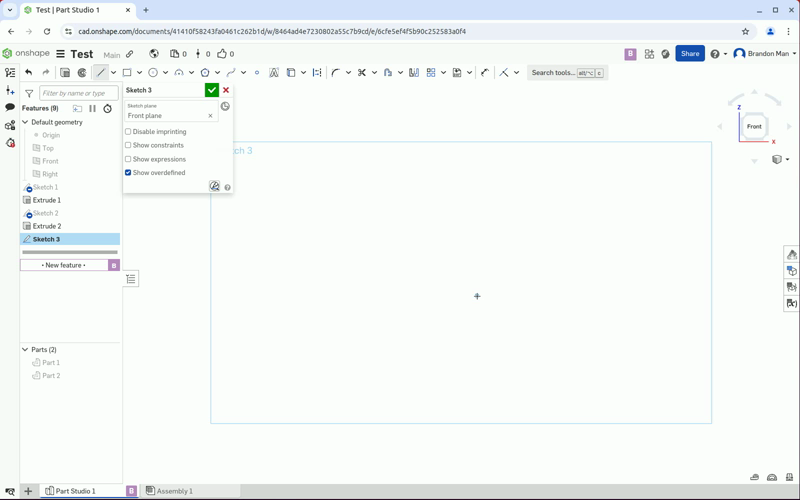
mouse_move(573, 295)
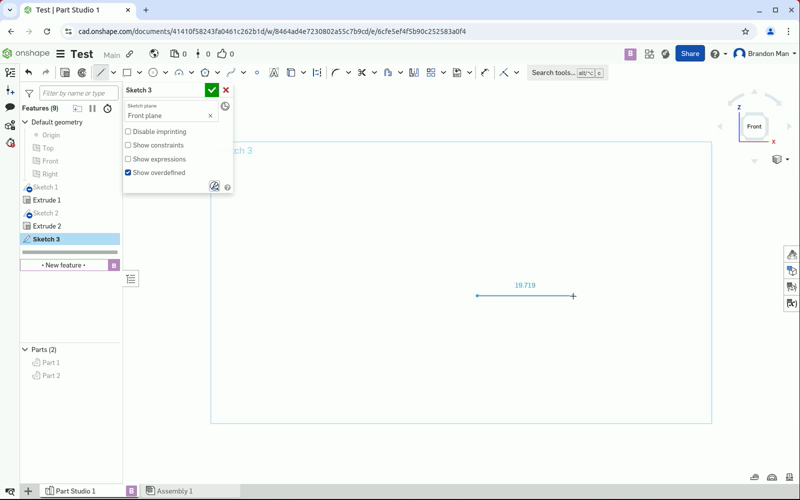
click(573, 295)
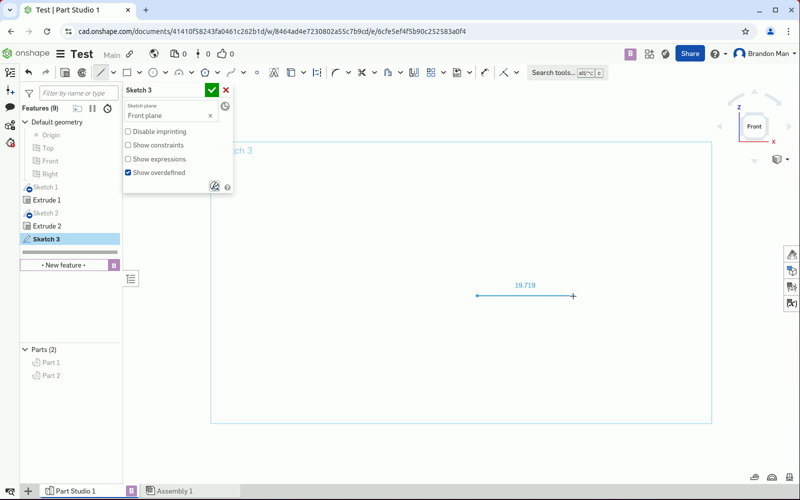
key_up(shift)
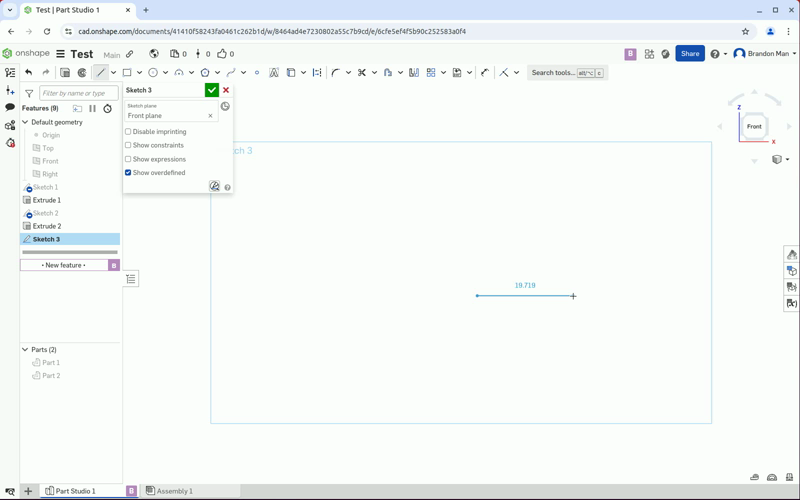
key_down(shift)
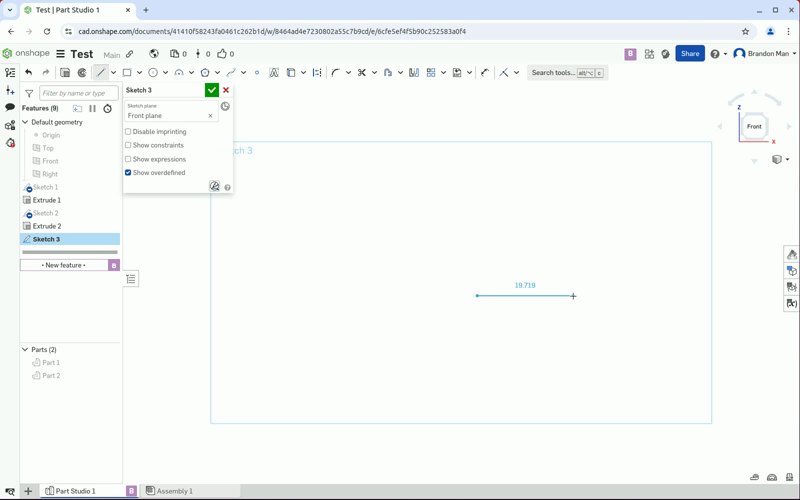
mouse_move(477, 247)
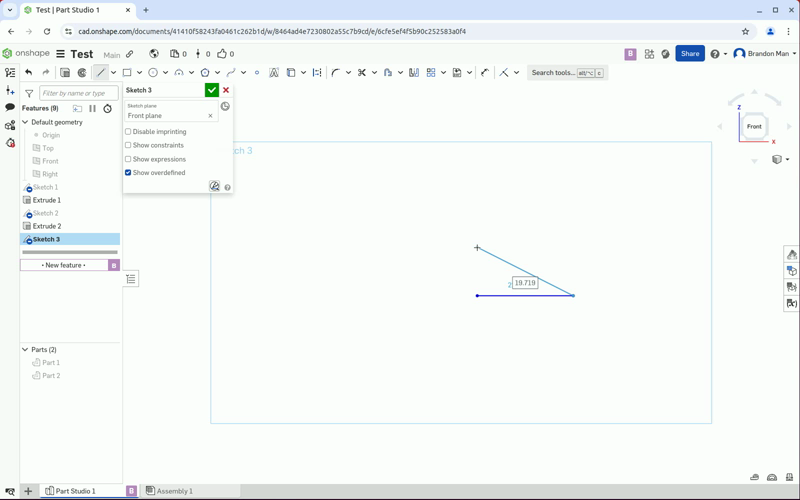
click(477, 247)
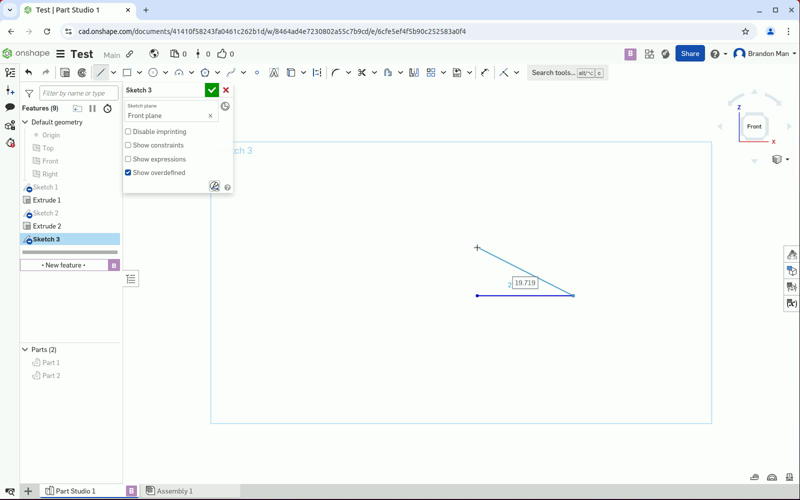
key_up(shift)
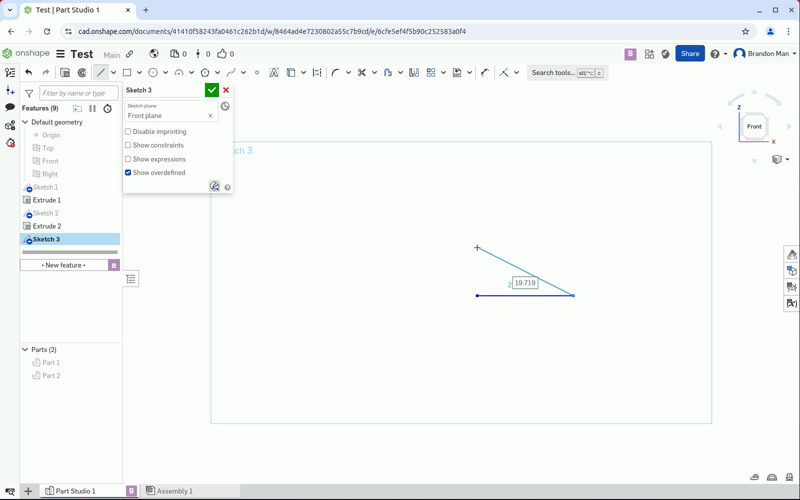
mouse_move(507, 247)
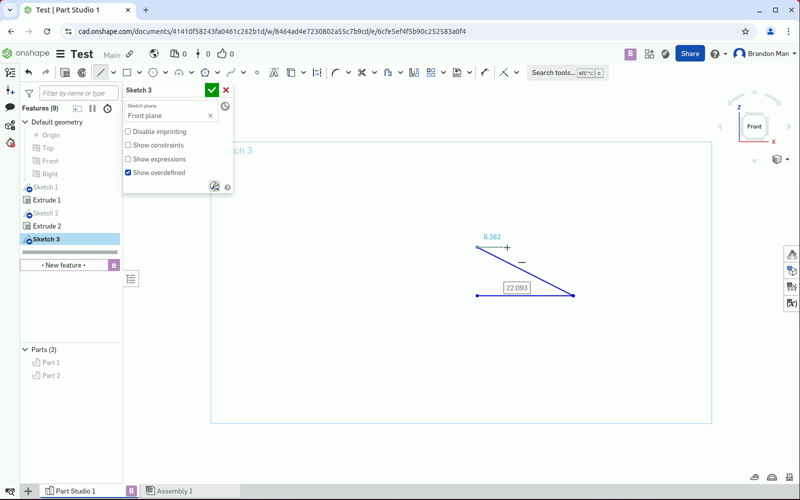
key_down(shift)
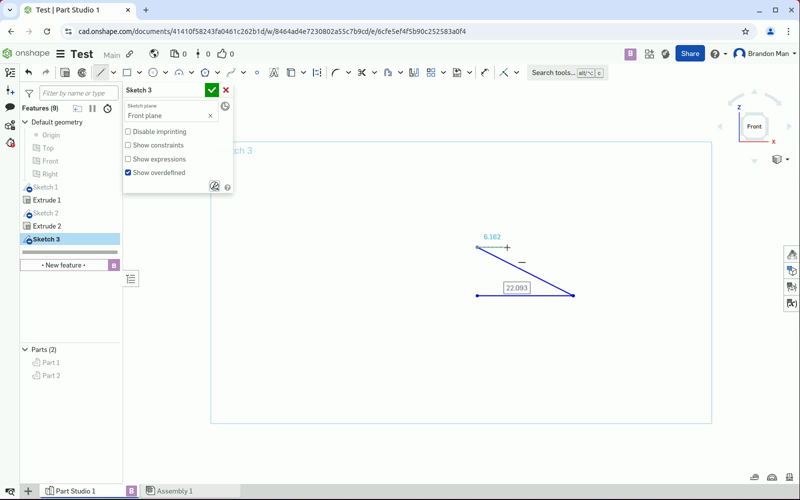
mouse_move(477, 295)
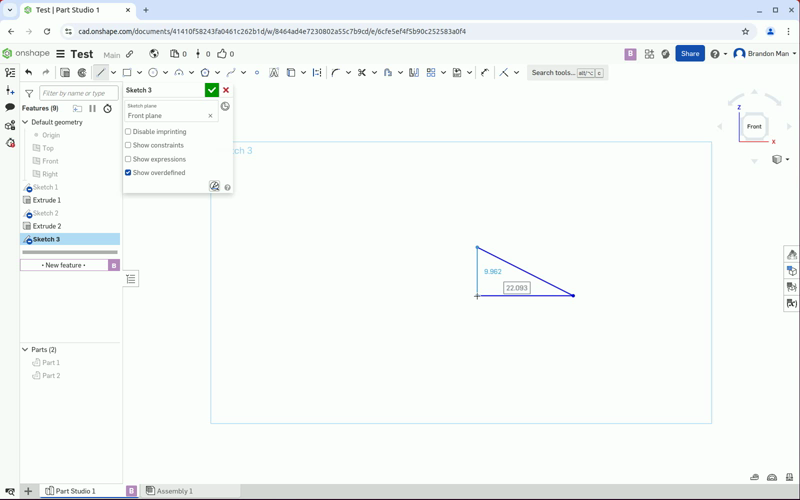
key_up(shift)
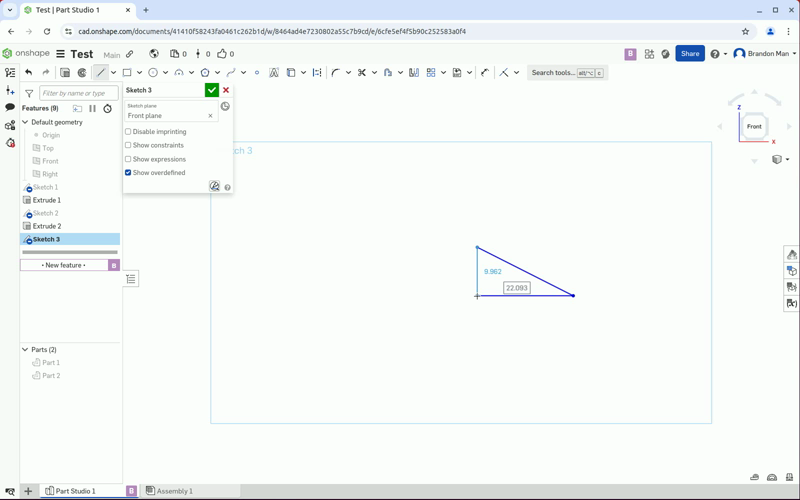
click(477, 295)
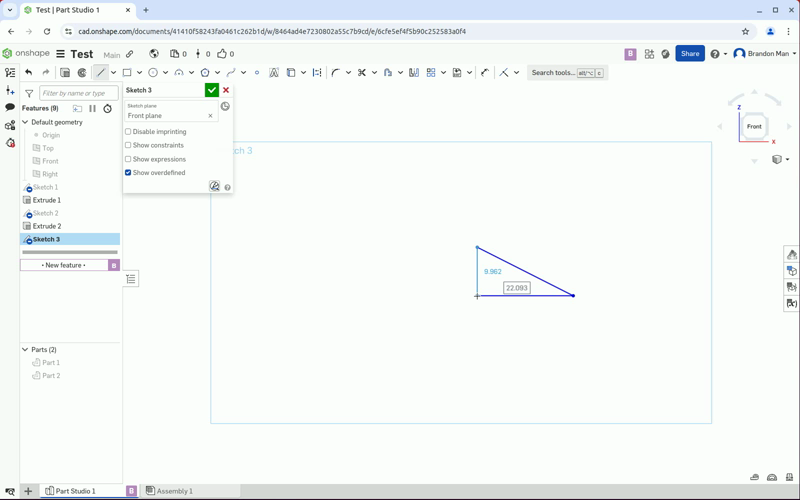
key(esc)
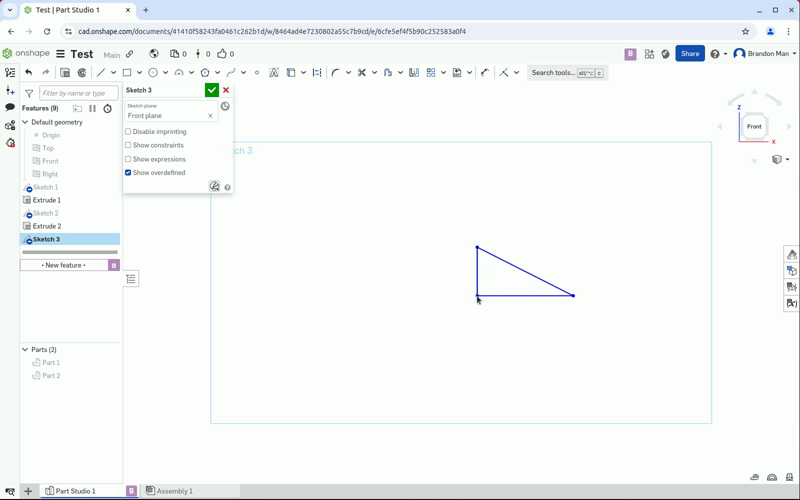
mouse_move(508, 283)
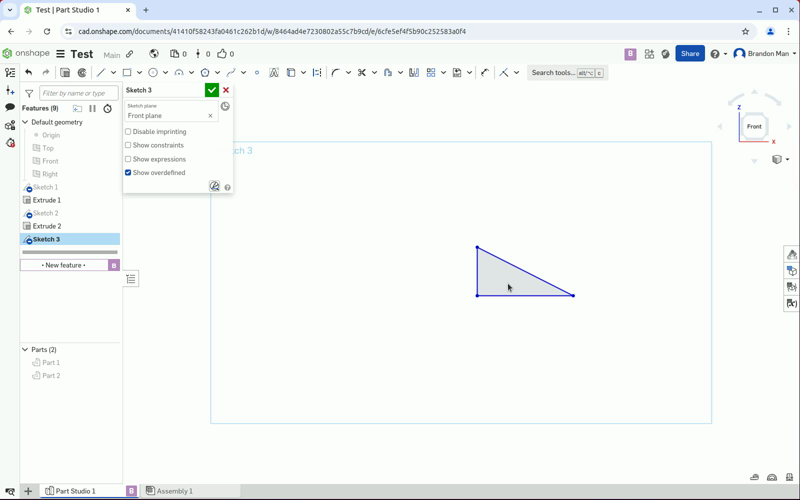
click(508, 283)
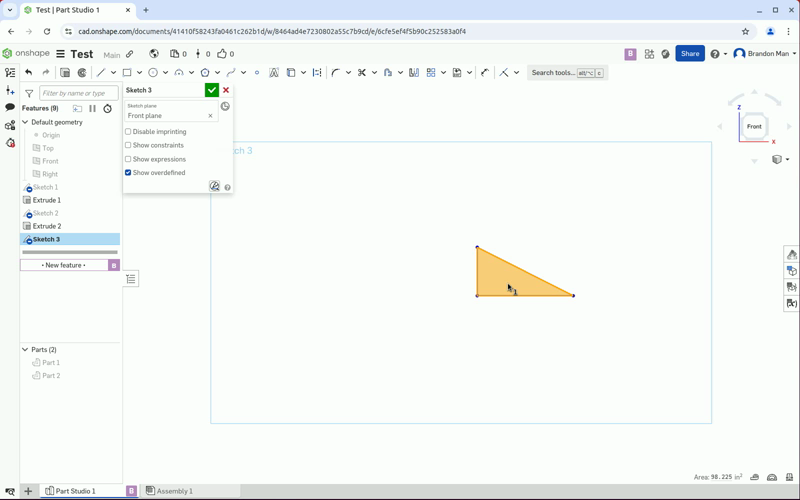
mouse_move(73, 352)
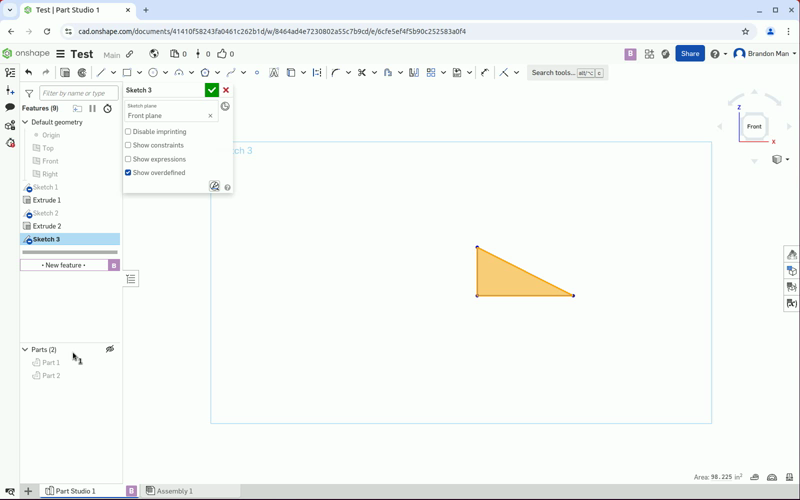
key(shift+y)
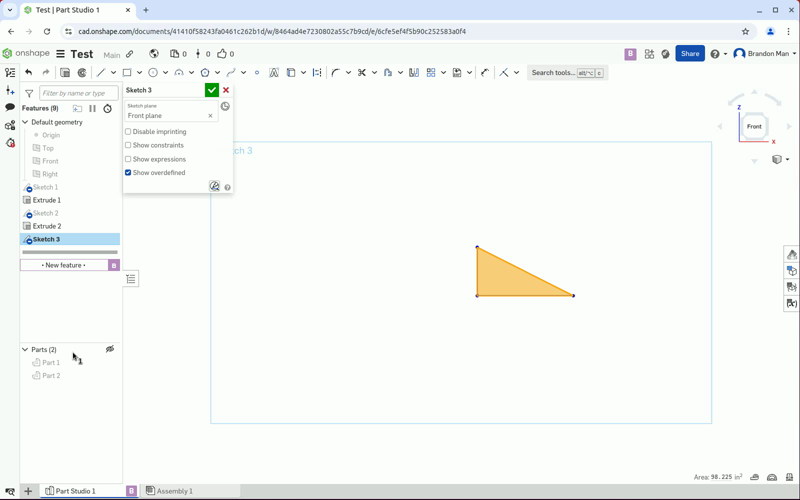
key(shift+e)
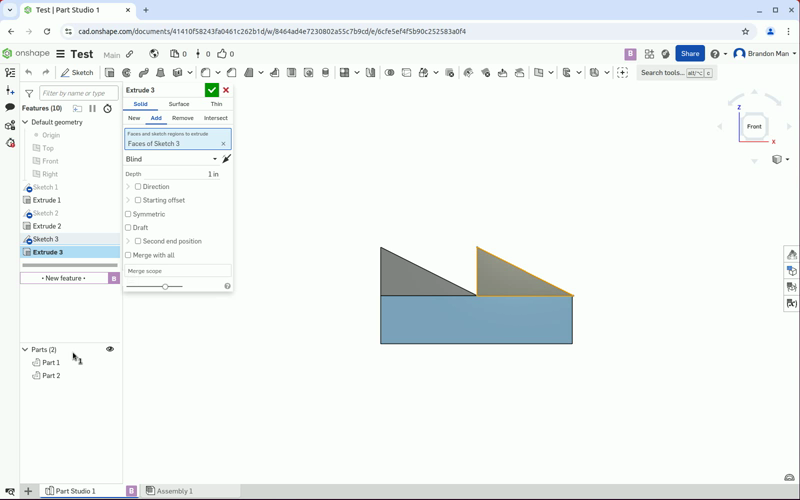
mouse_move(143, 106)
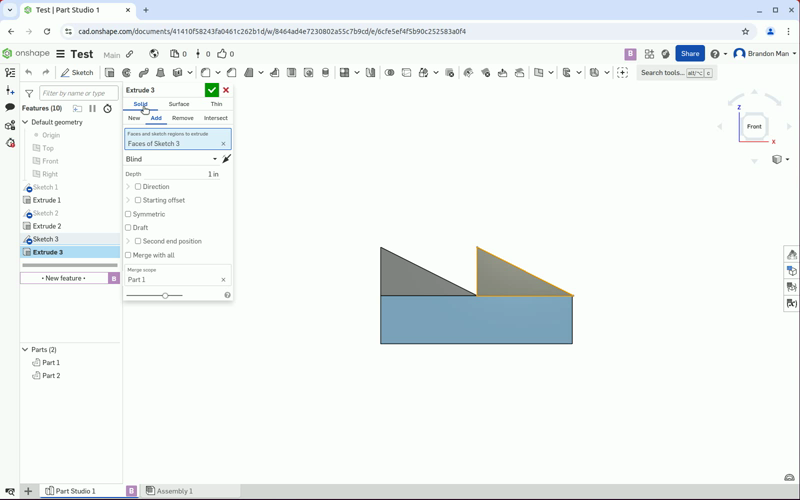
click(143, 106)
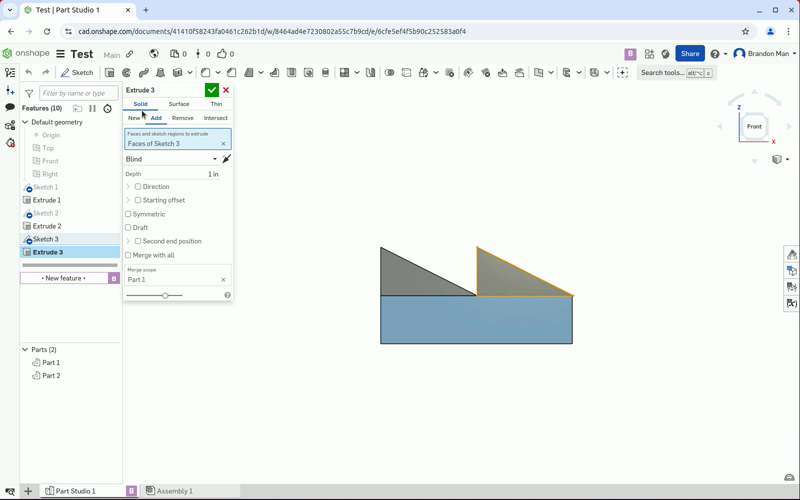
mouse_move(137, 120)
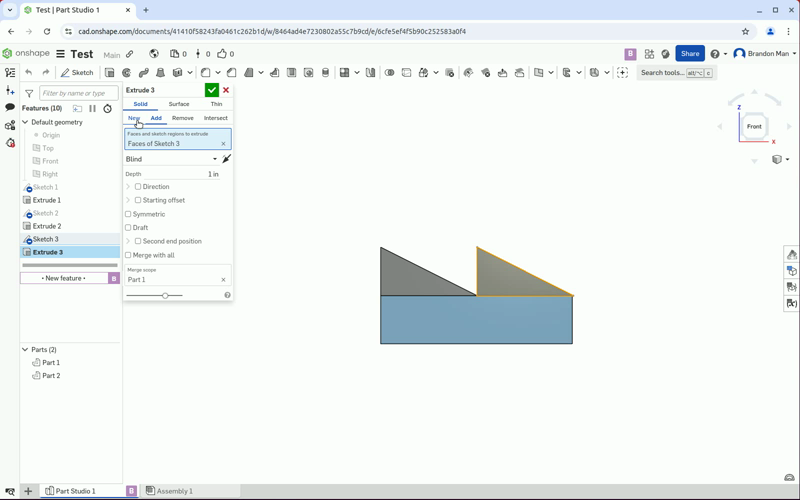
click(137, 120)
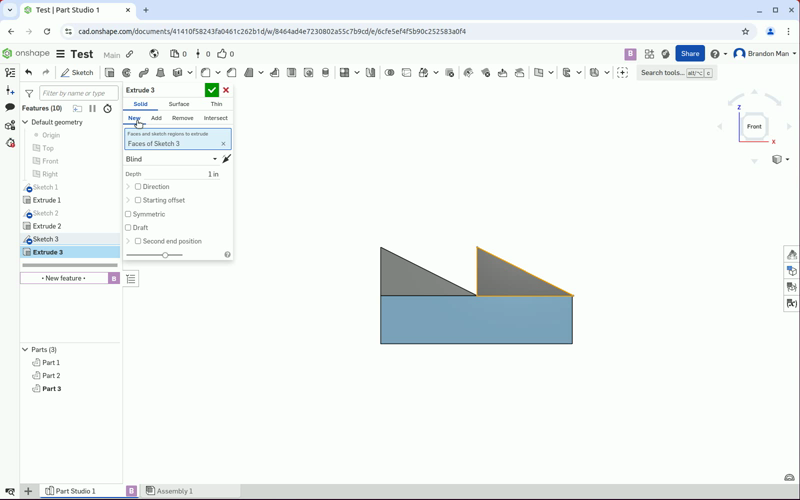
key(tab, 4)
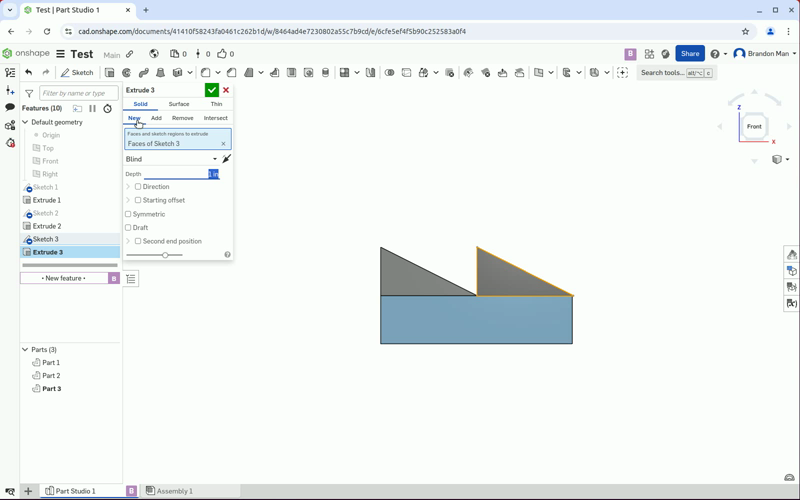
text(6.018)
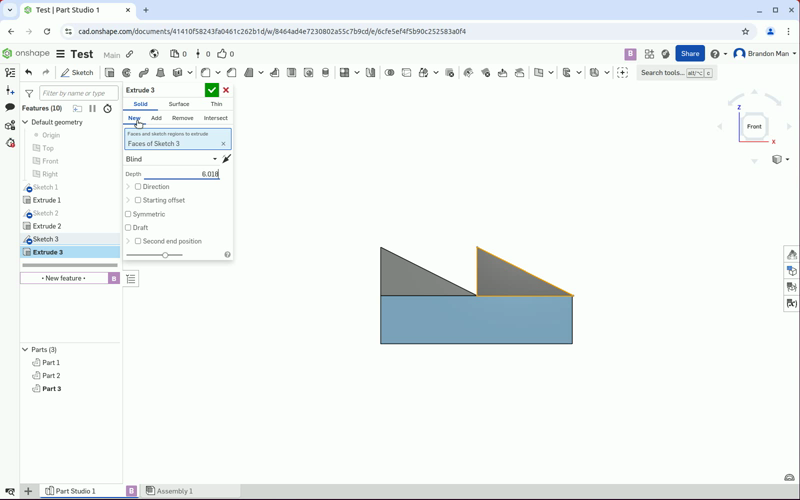
key(enter)
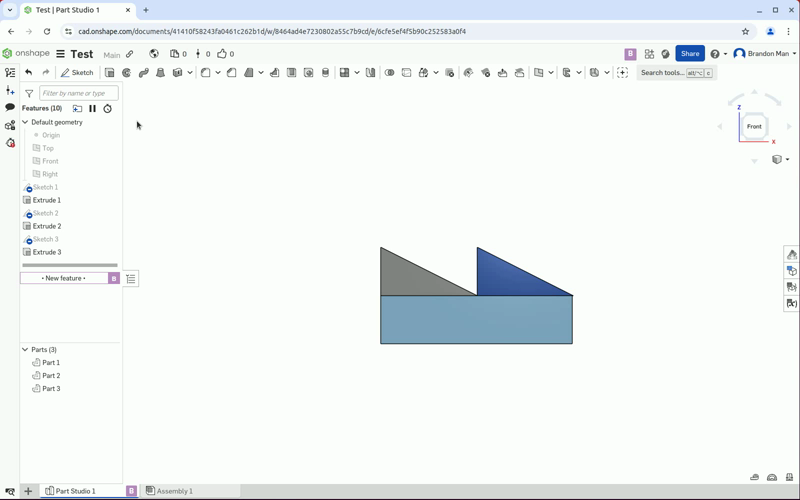
key(shift+h)
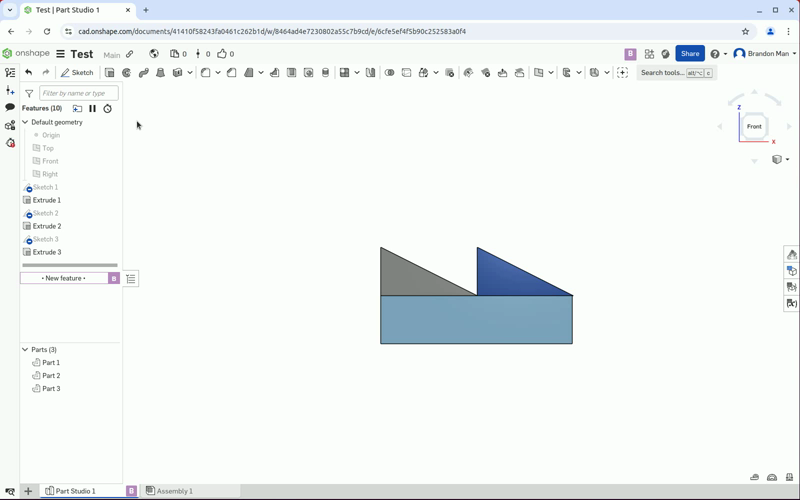
key(shift+h)
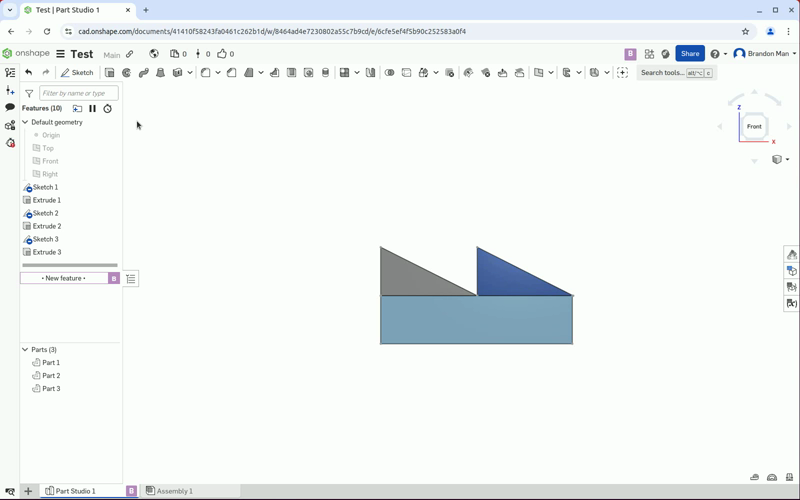
key(shift+7)
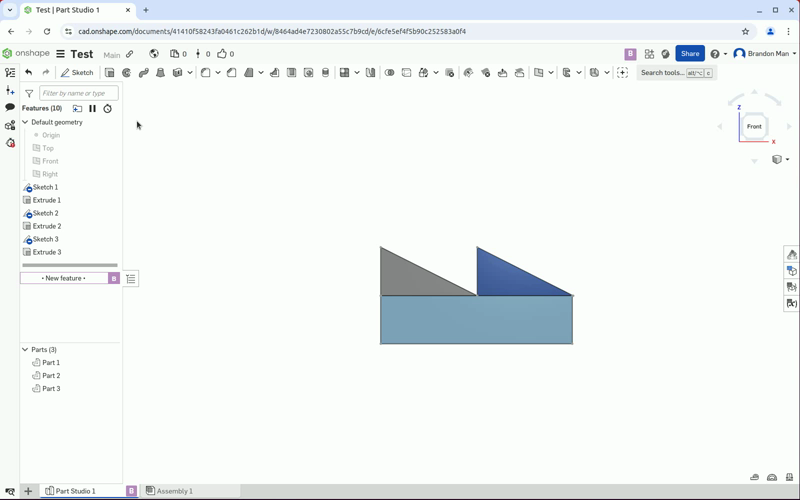
key(left, 2)
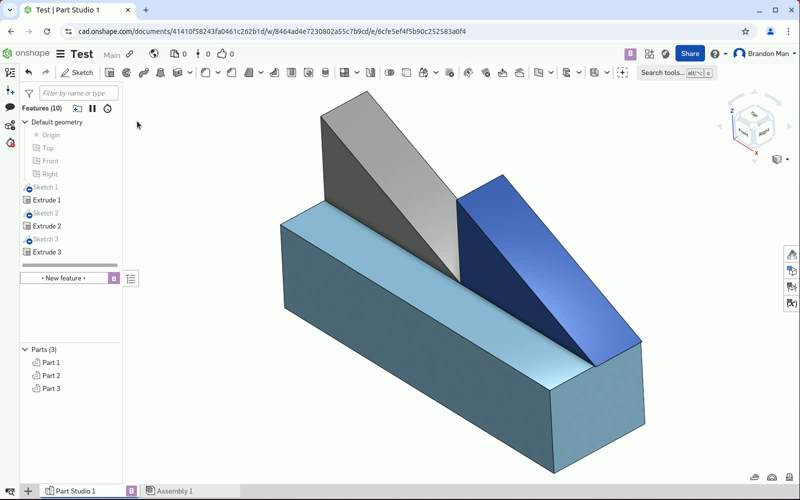
key(down, 2)
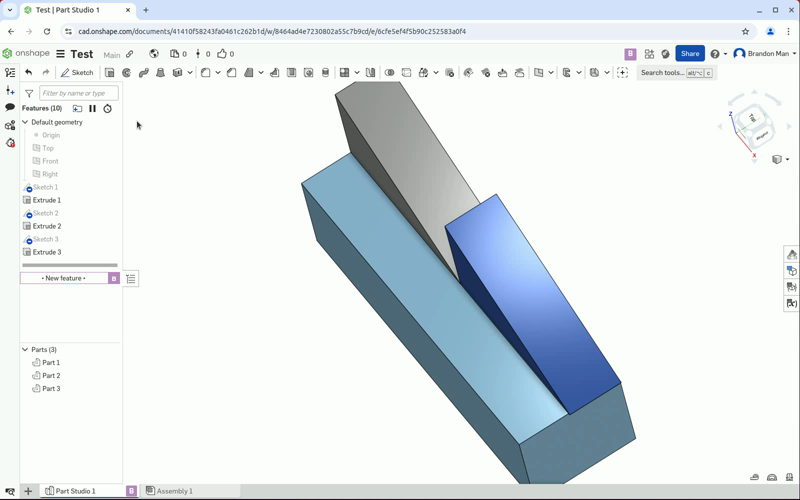
key(up, 2)
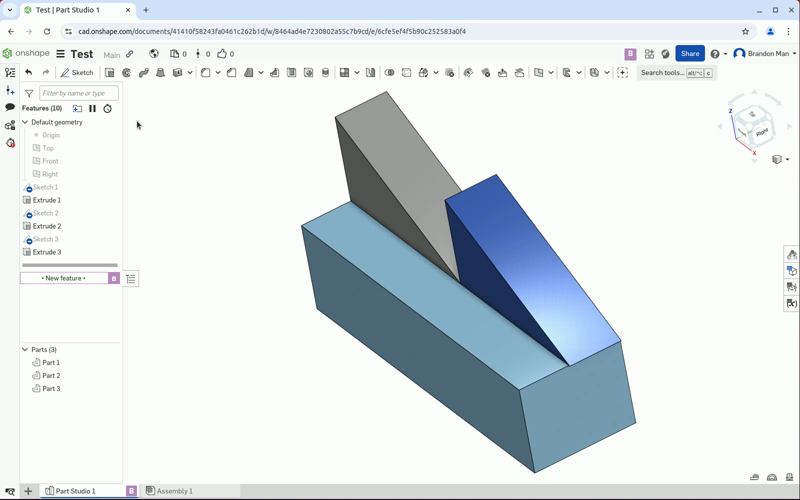
key(right, 2)
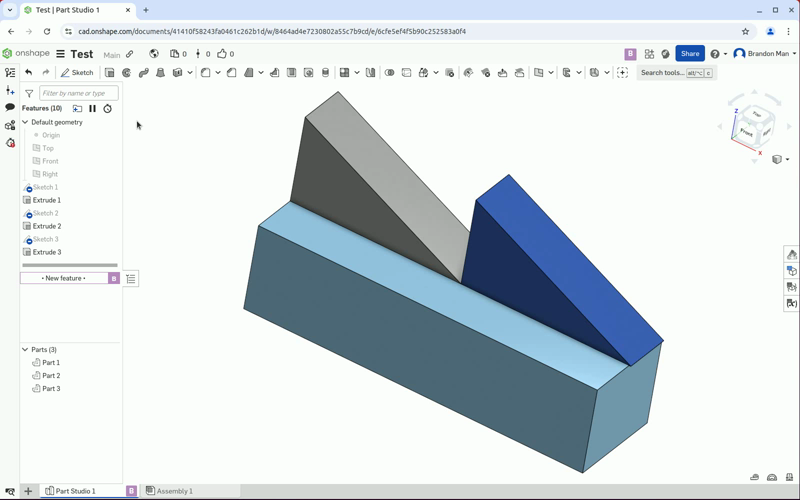
mouse_move(73, 189)
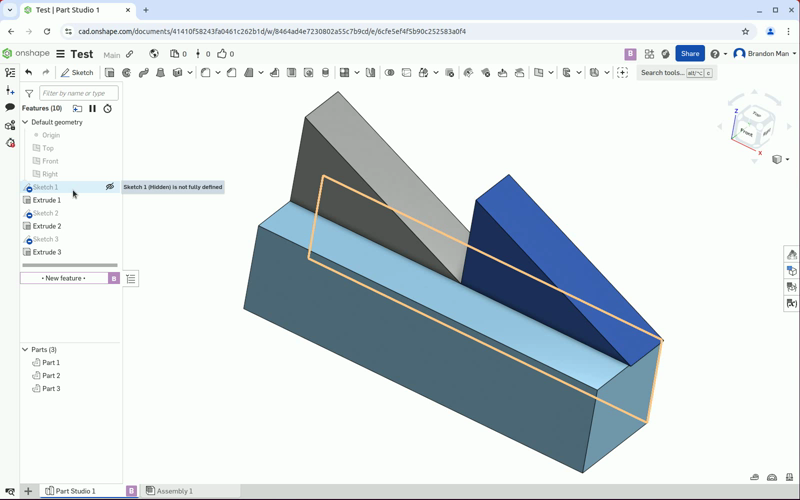
click(73, 189)